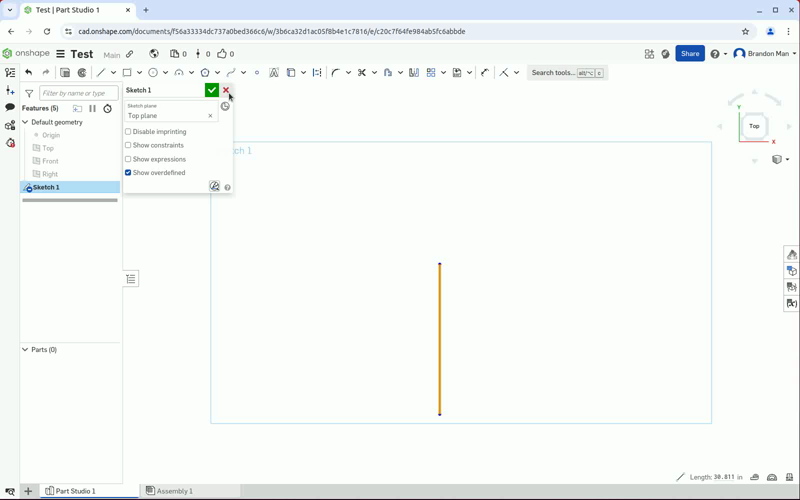
key(shift+h)
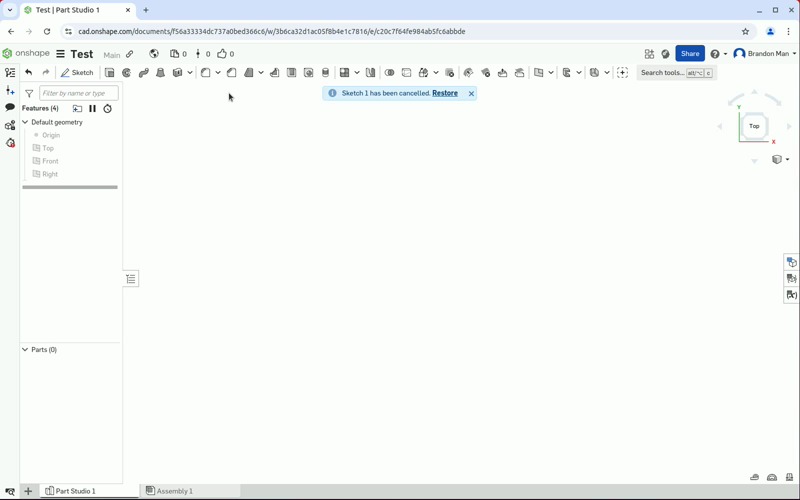
mouse_move(73, 352)
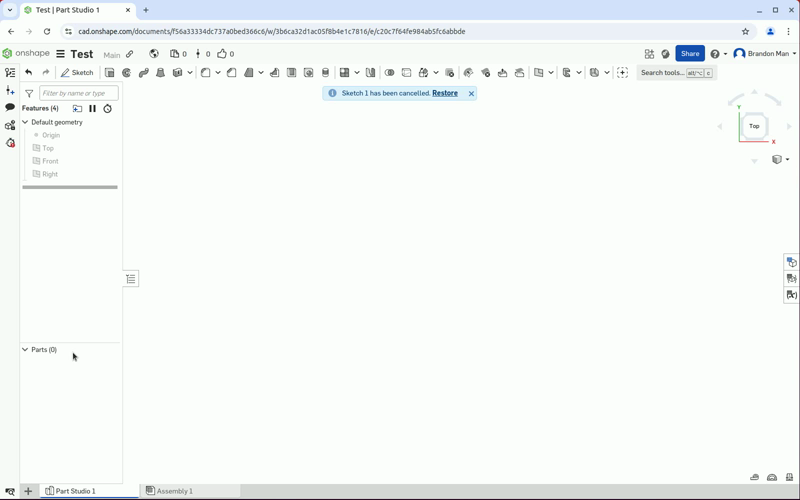
key(y)
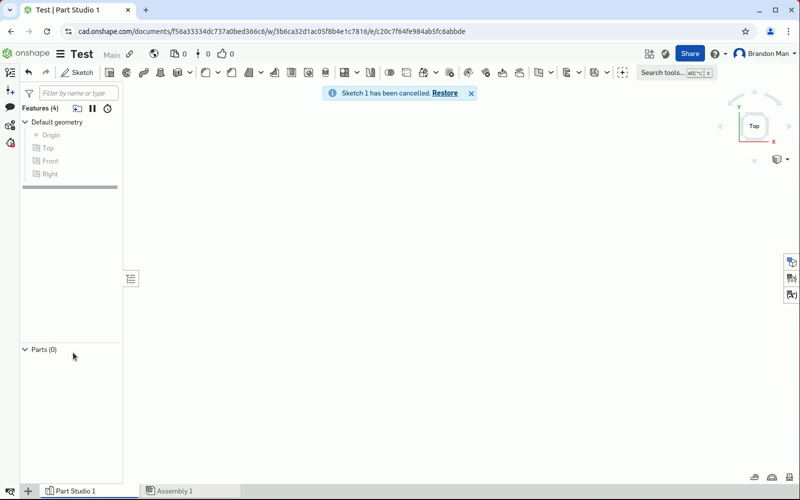
key(shift+p)
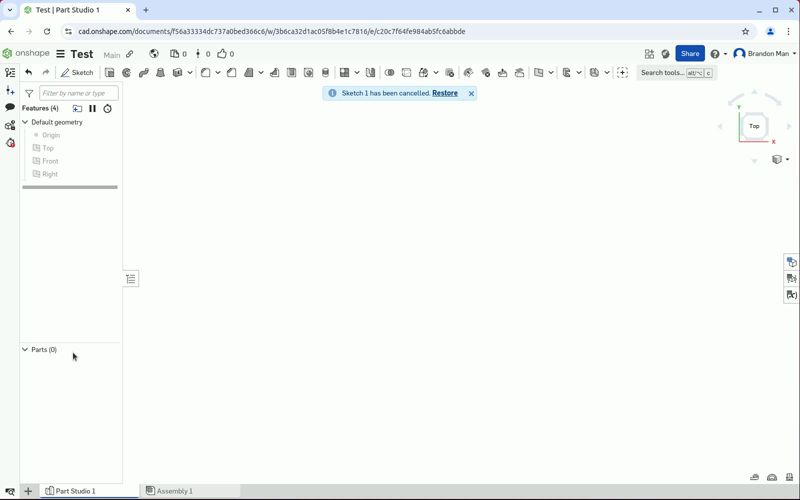
key(space)
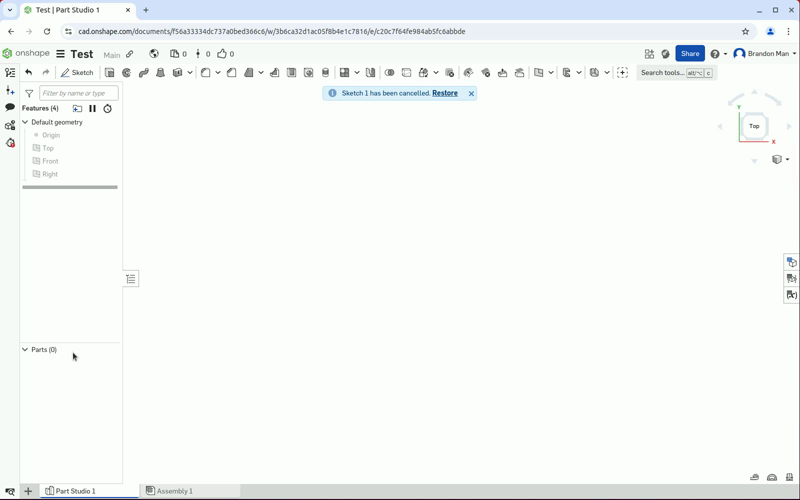
key_down(shift)
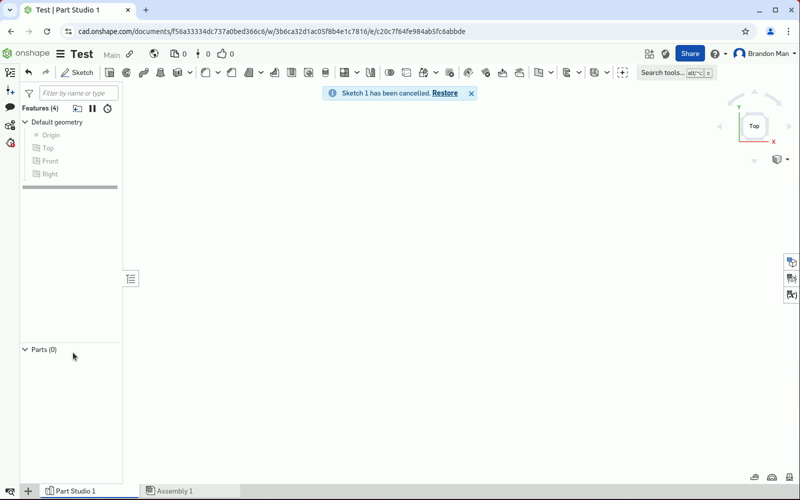
key(up)
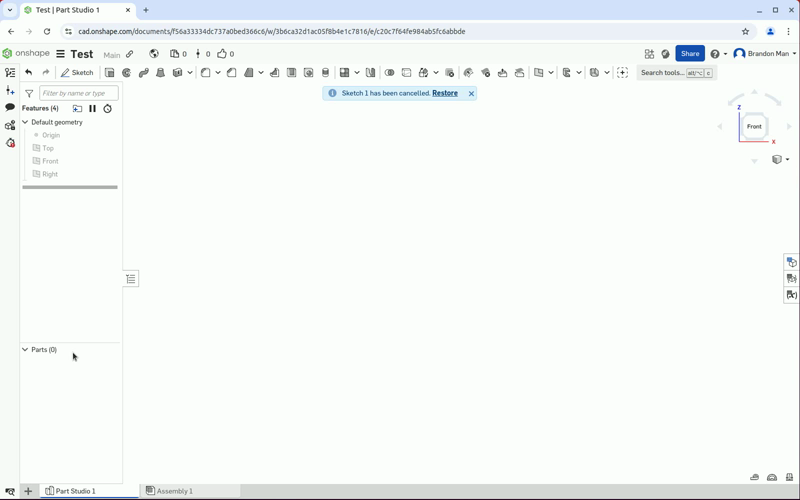
key_up(shift)
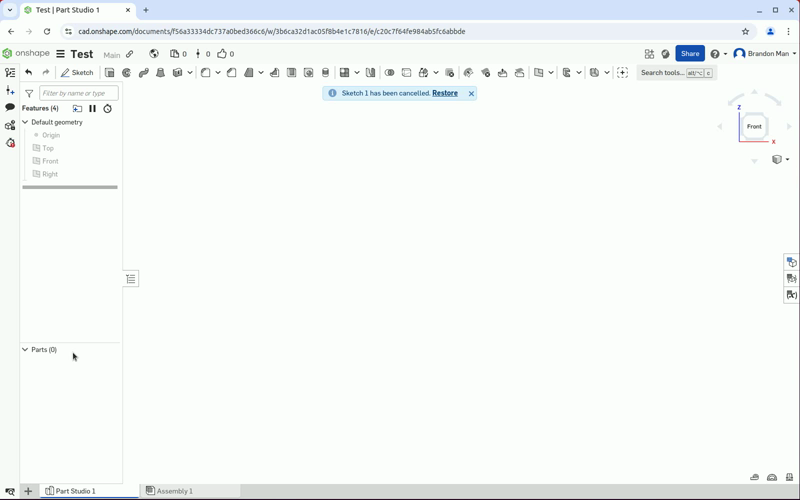
mouse_move(73, 352)
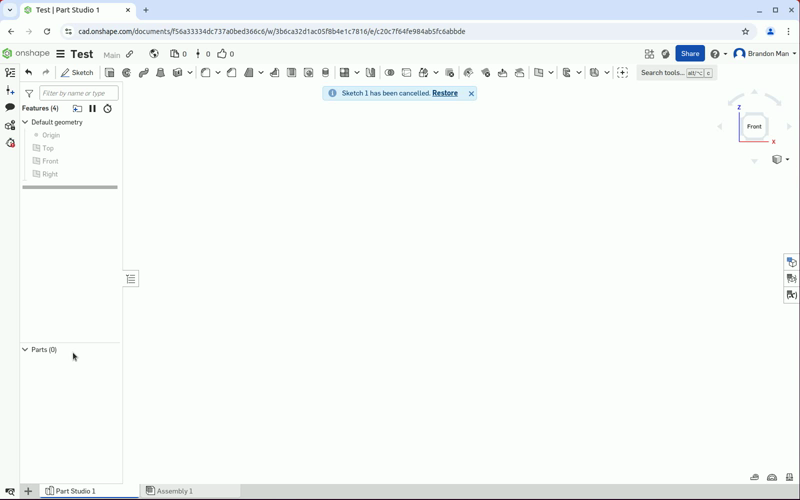
key(shift+y)
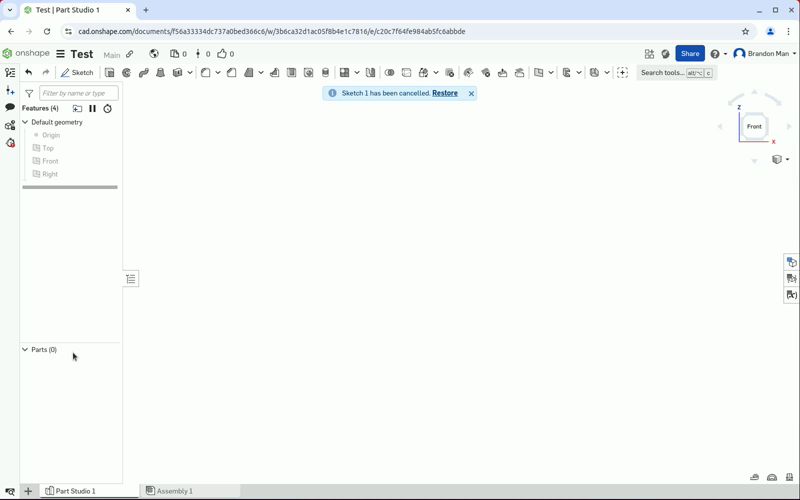
key(shift+s)
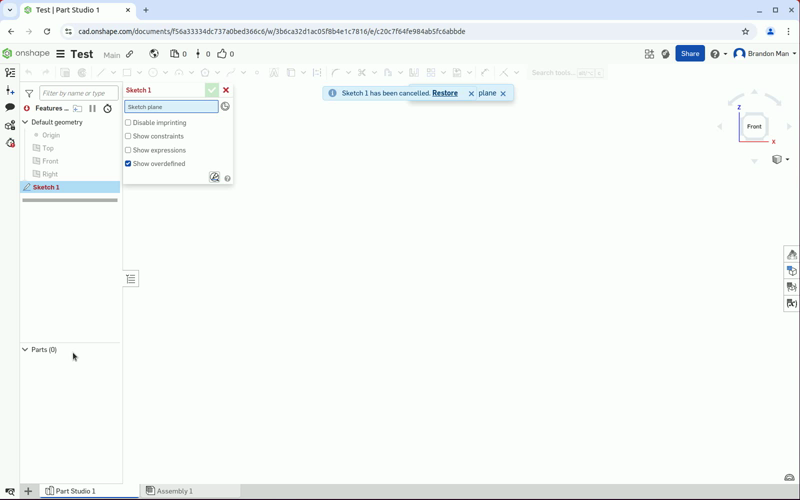
mouse_move(73, 163)
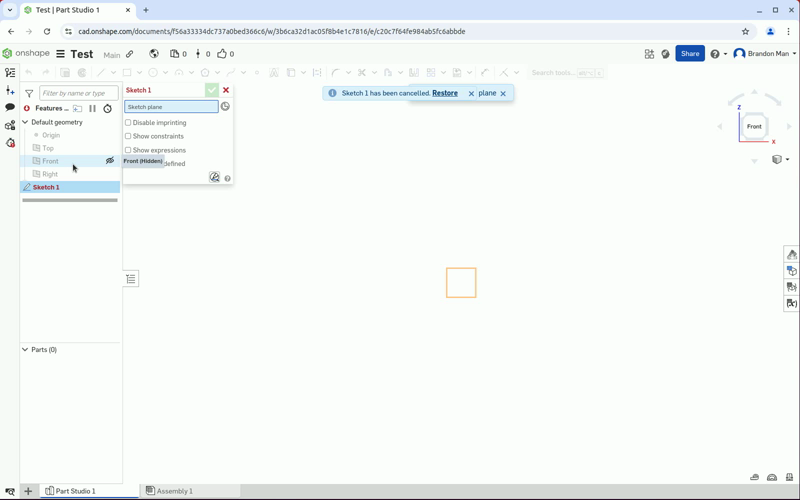
click(73, 163)
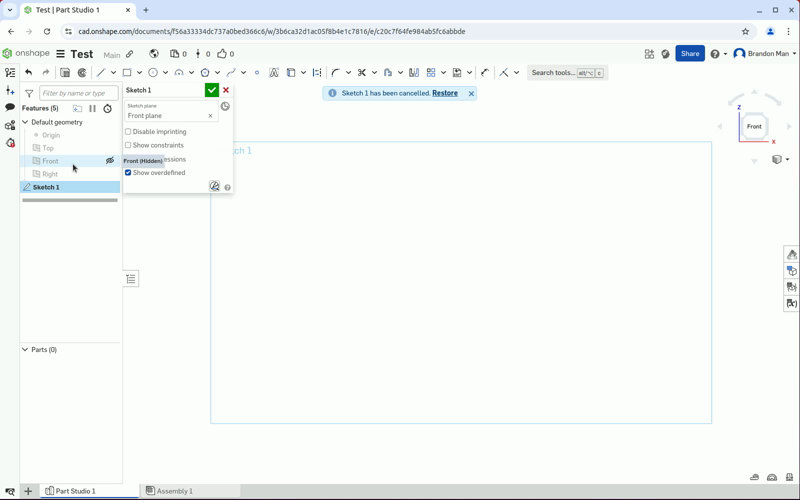
mouse_move(73, 352)
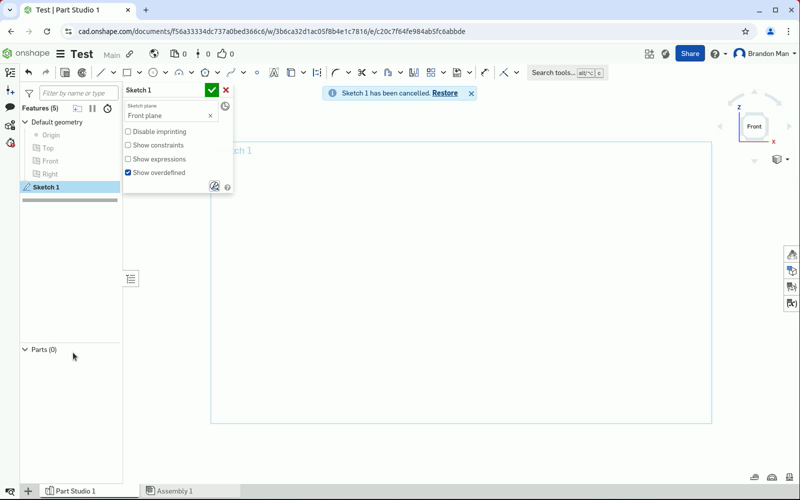
key(y)
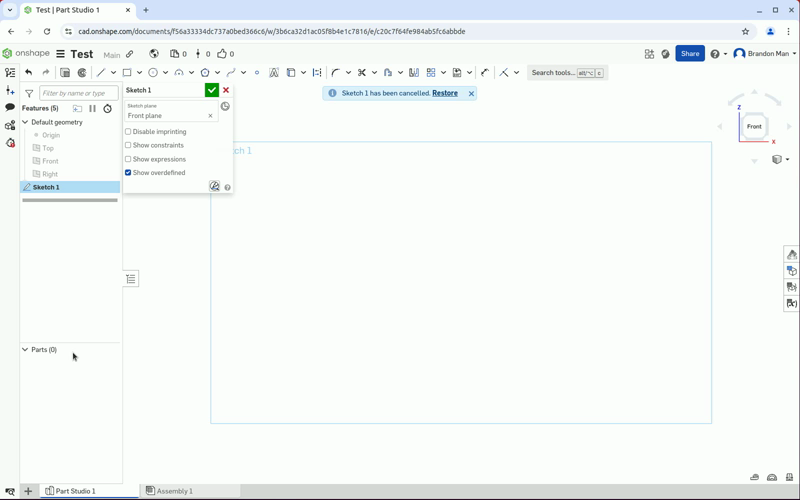
key(l)
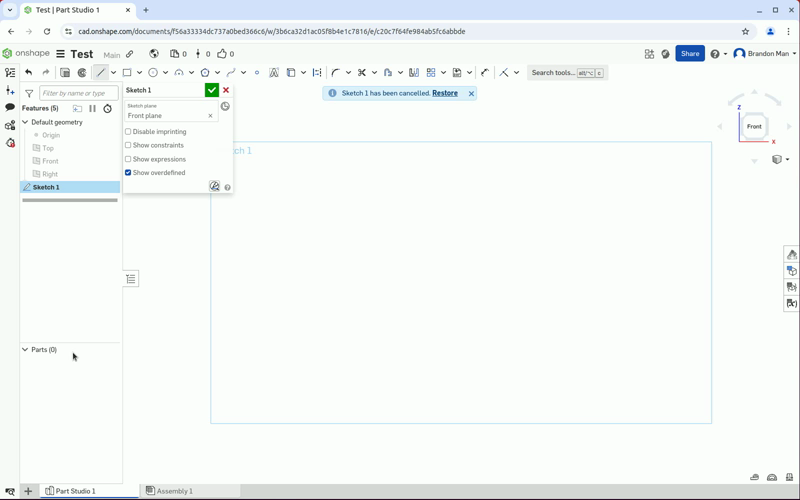
key_down(shift)
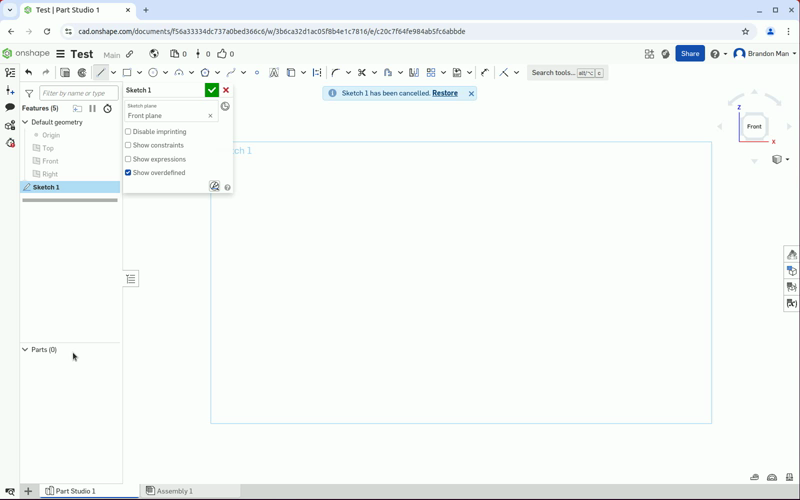
mouse_move(348, 339)
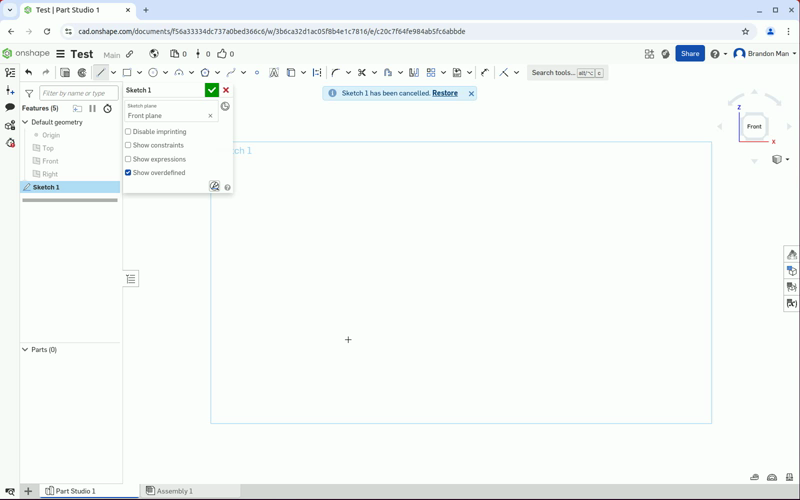
click(348, 339)
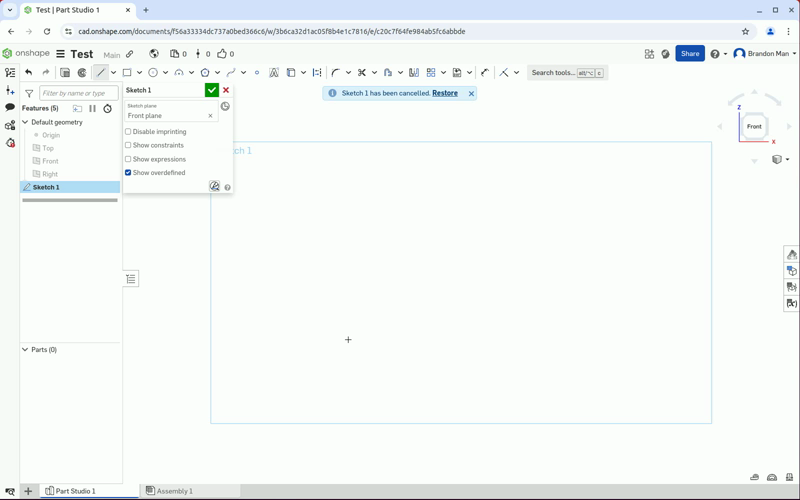
key_up(shift)
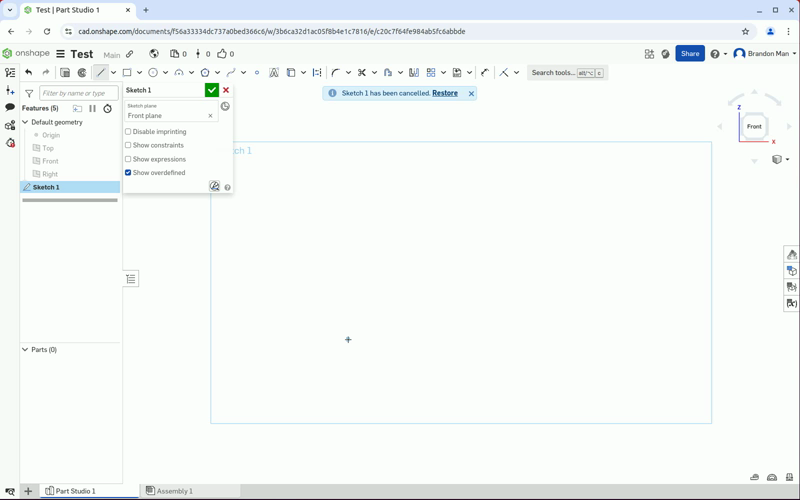
key_down(shift)
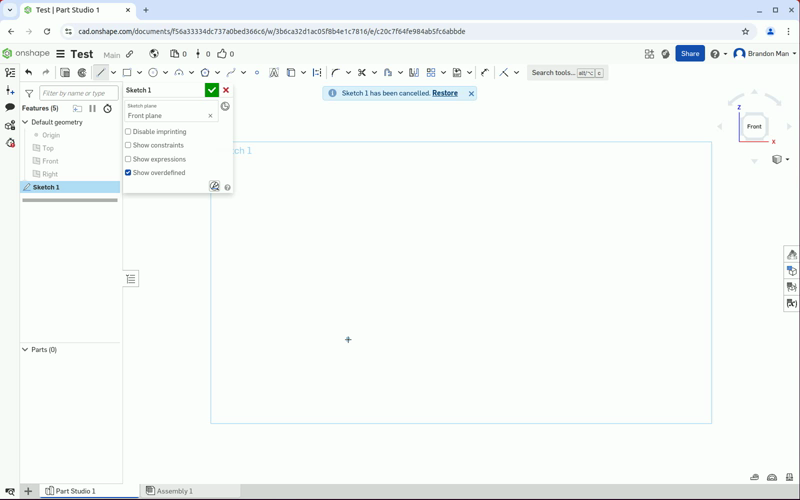
mouse_move(572, 339)
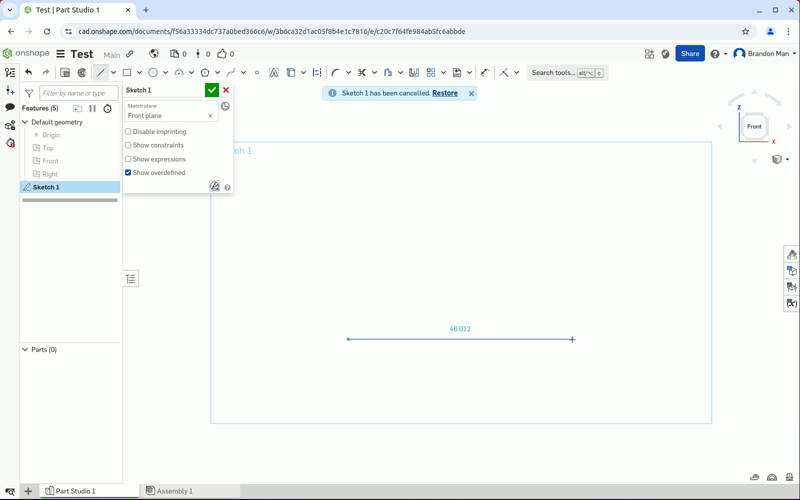
click(572, 339)
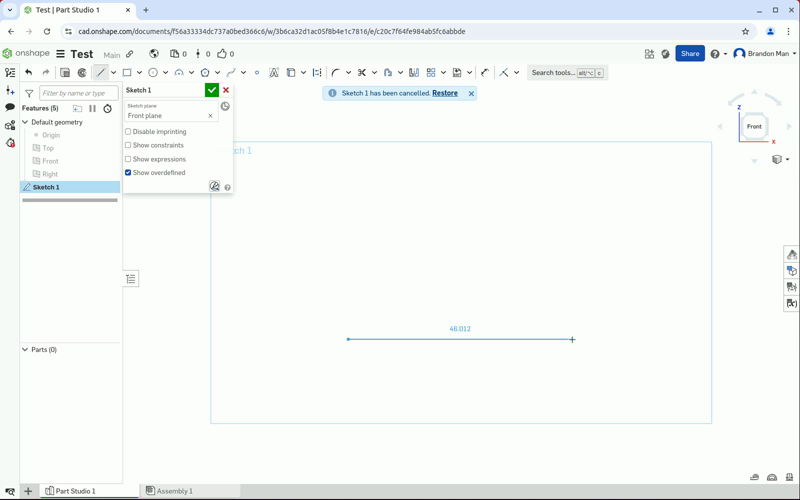
key_up(shift)
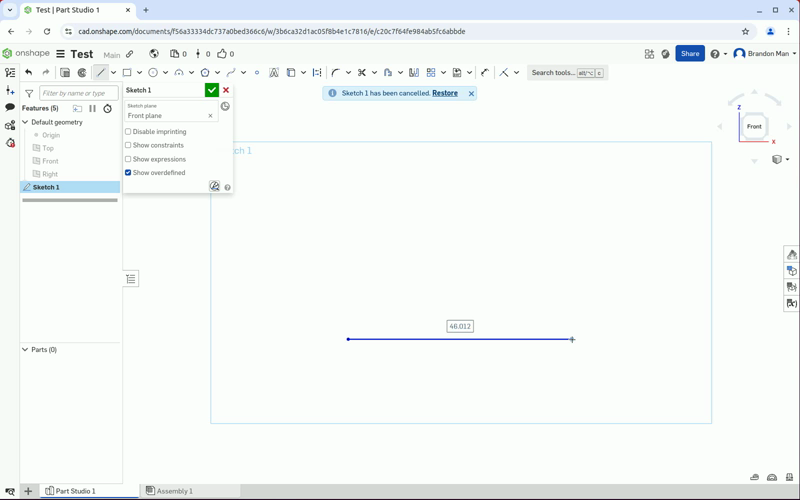
key_down(shift)
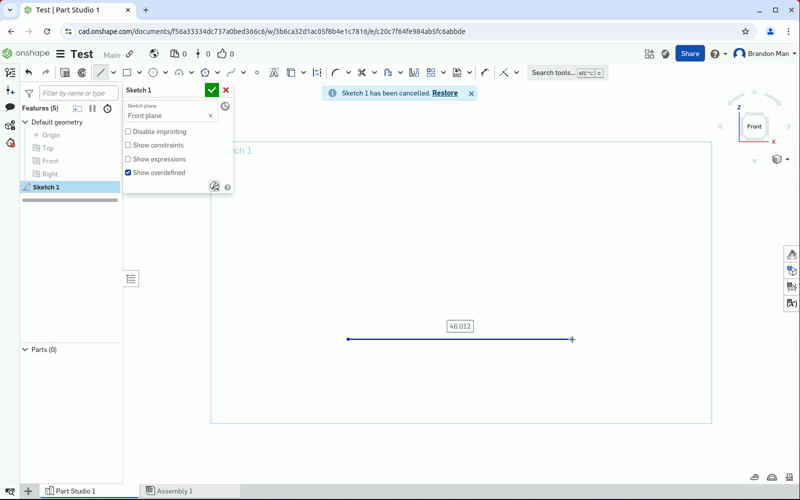
mouse_move(572, 226)
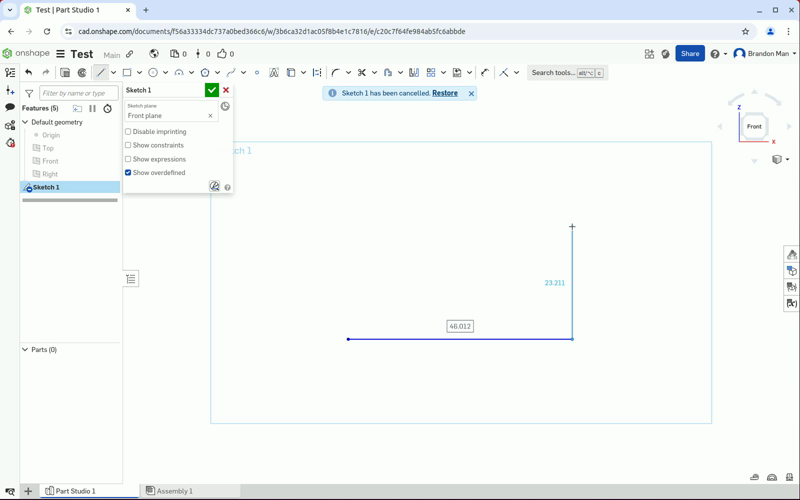
click(572, 226)
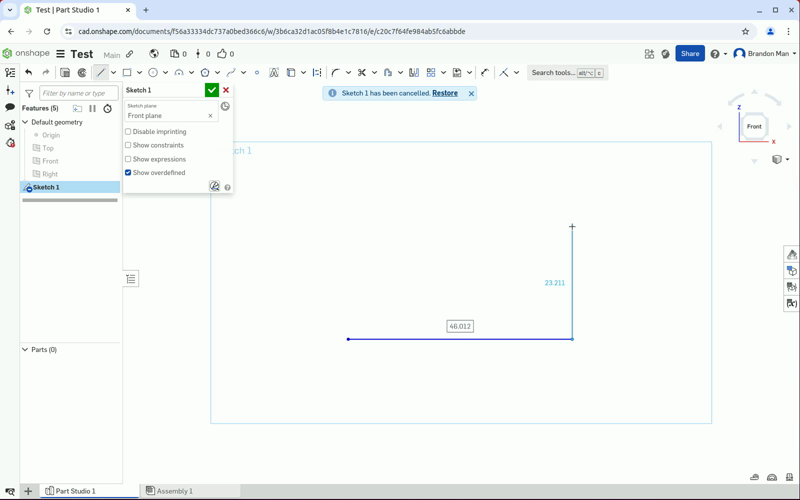
key_up(shift)
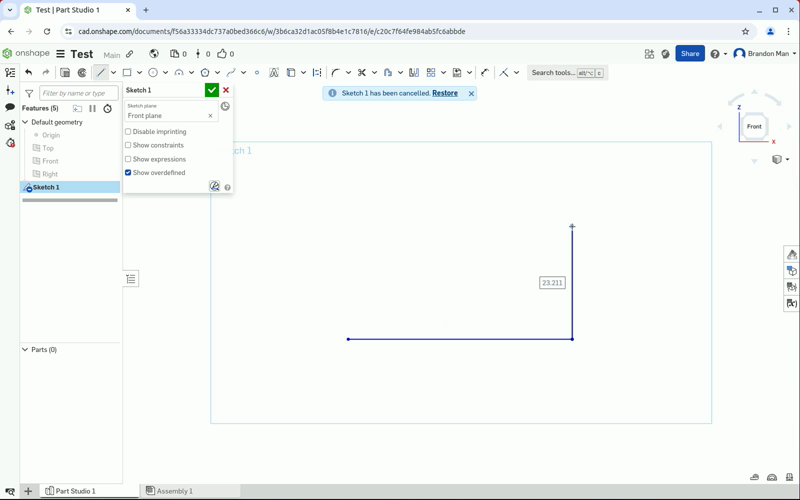
key_down(shift)
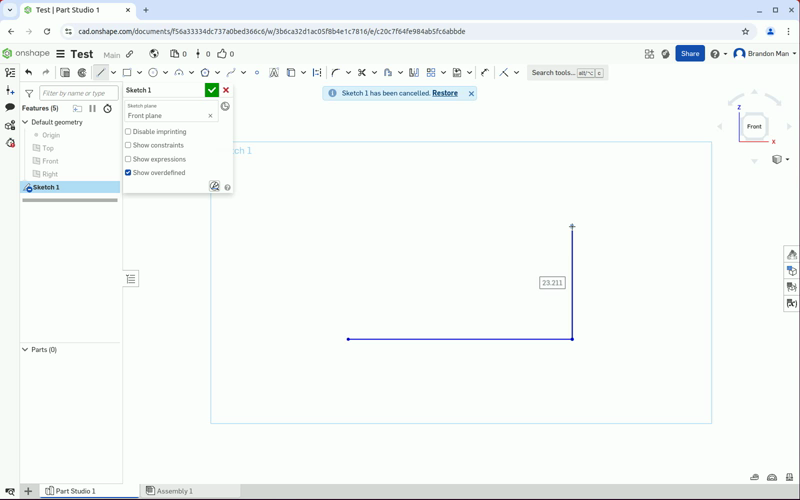
mouse_move(348, 226)
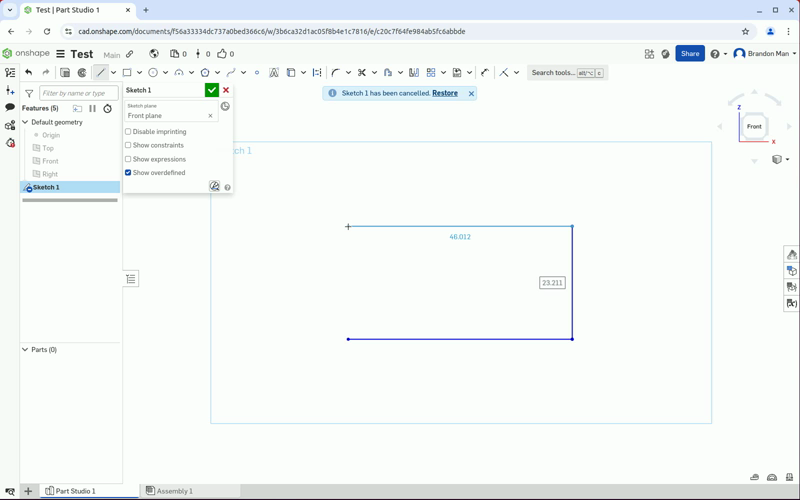
click(348, 226)
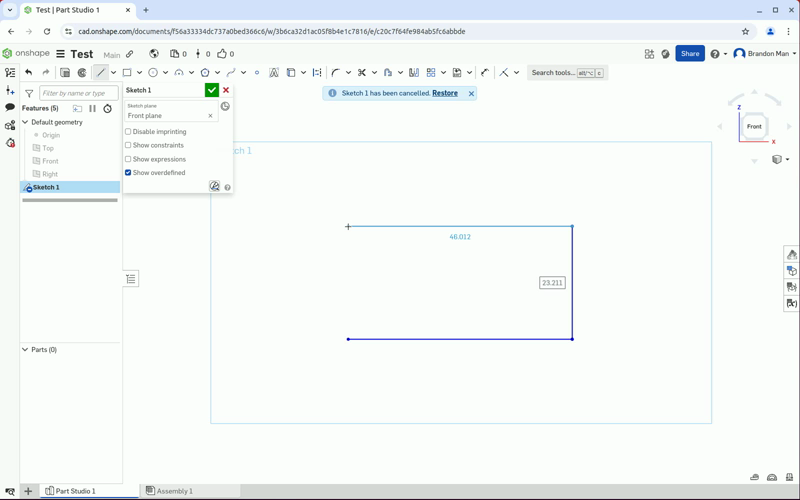
key_up(shift)
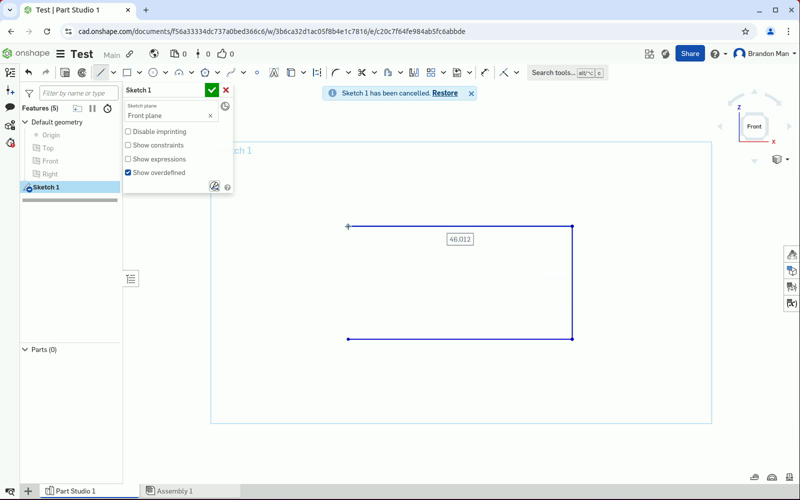
key_down(shift)
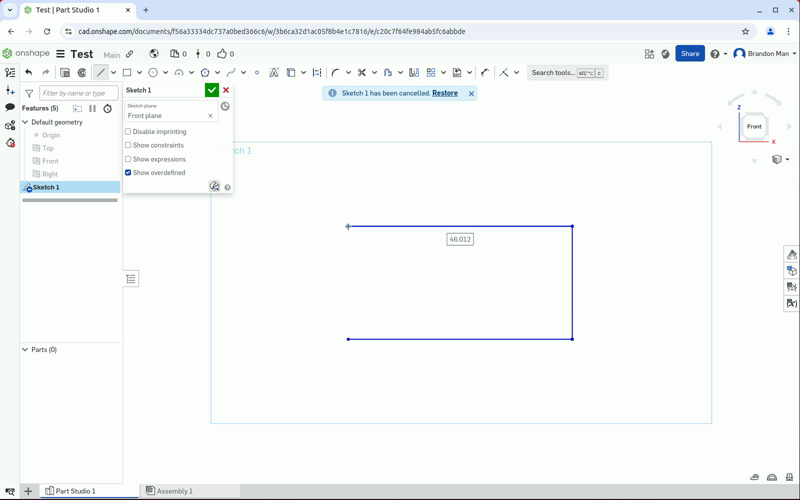
mouse_move(348, 339)
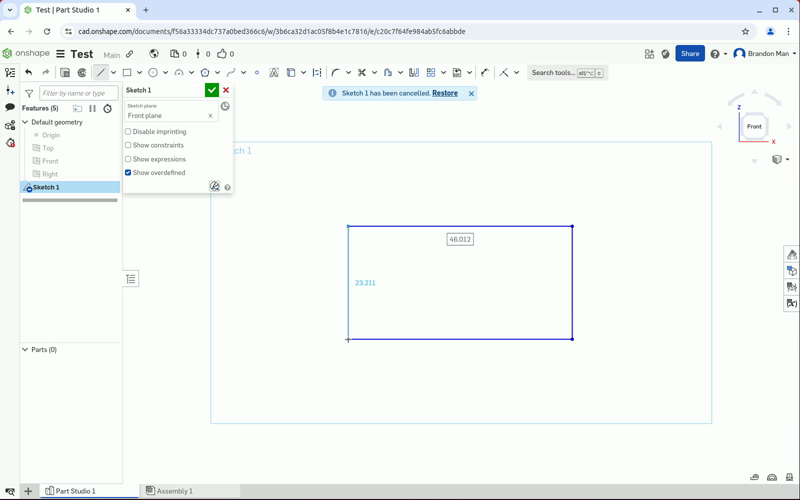
key_up(shift)
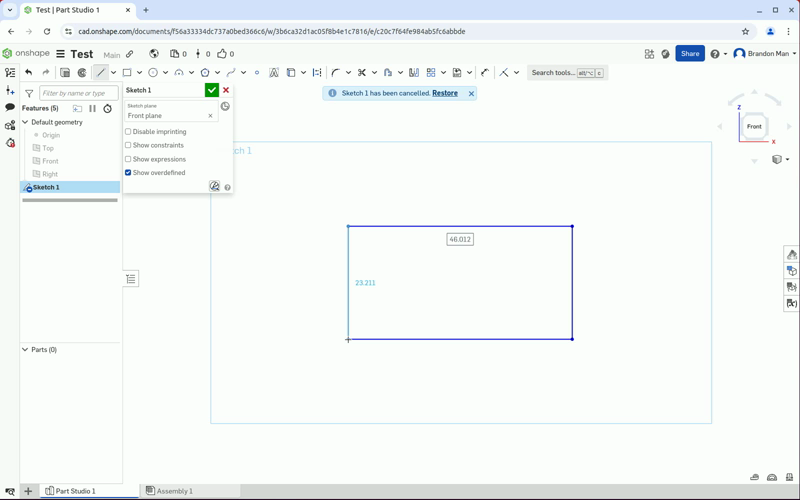
click(348, 339)
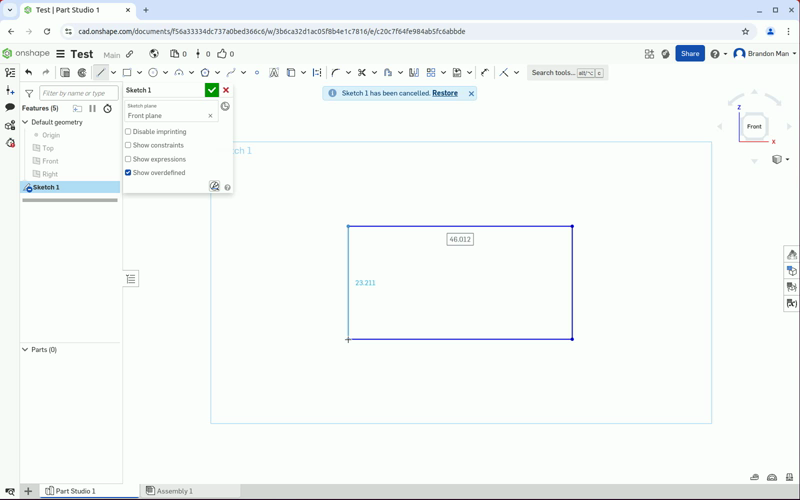
key(esc)
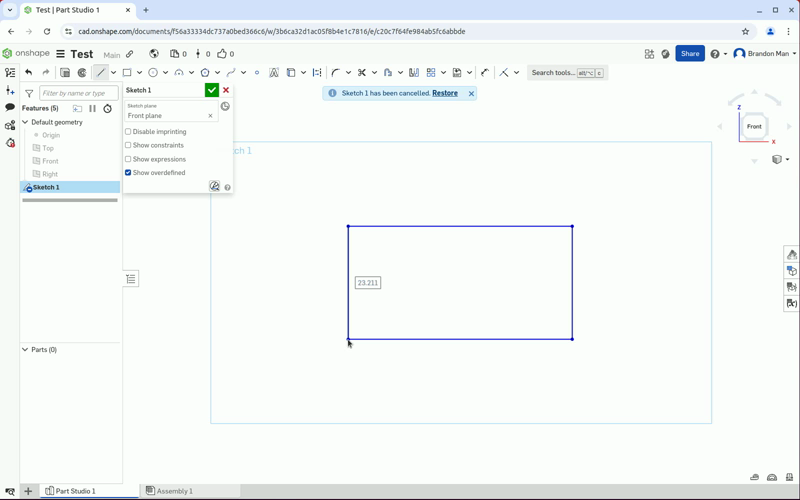
mouse_move(474, 290)
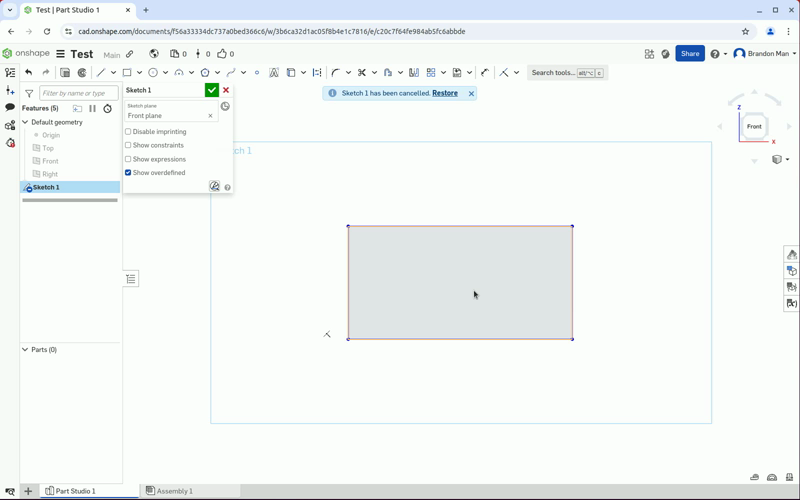
click(474, 290)
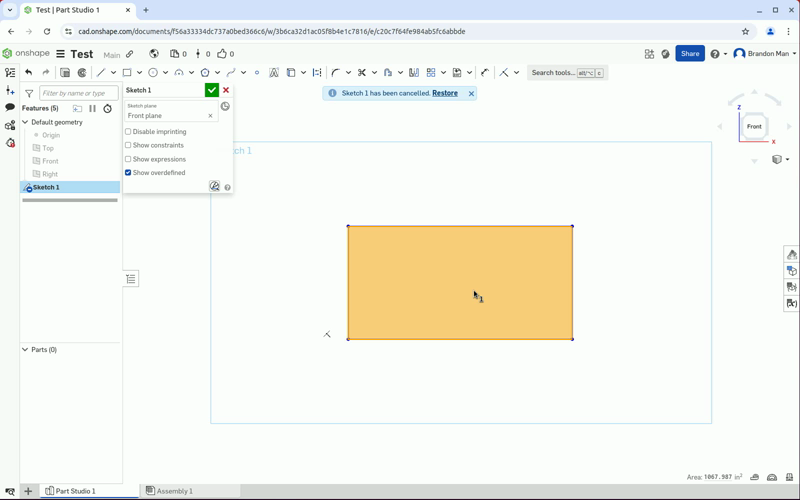
mouse_move(73, 352)
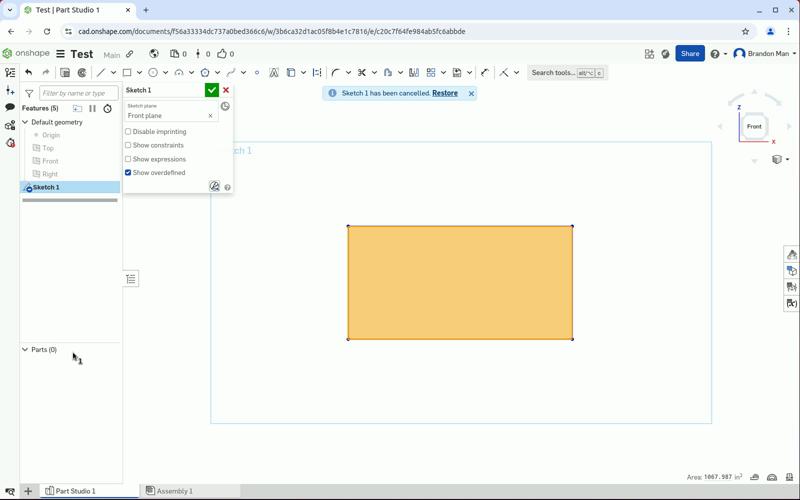
key(shift+y)
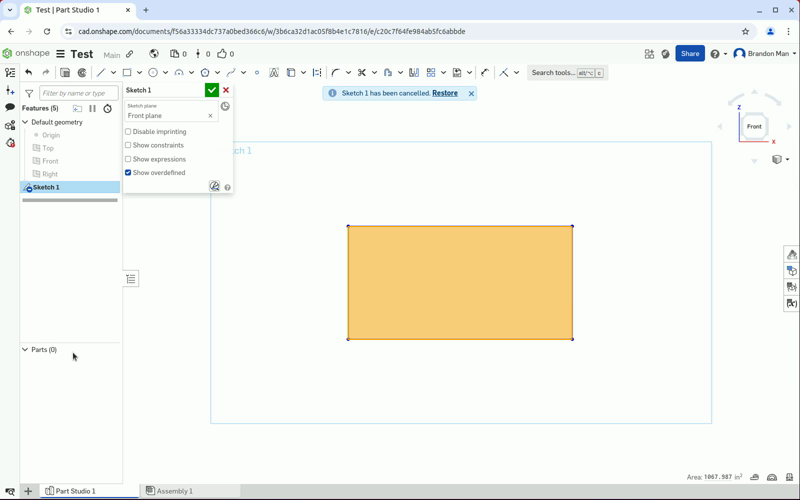
key(shift+e)
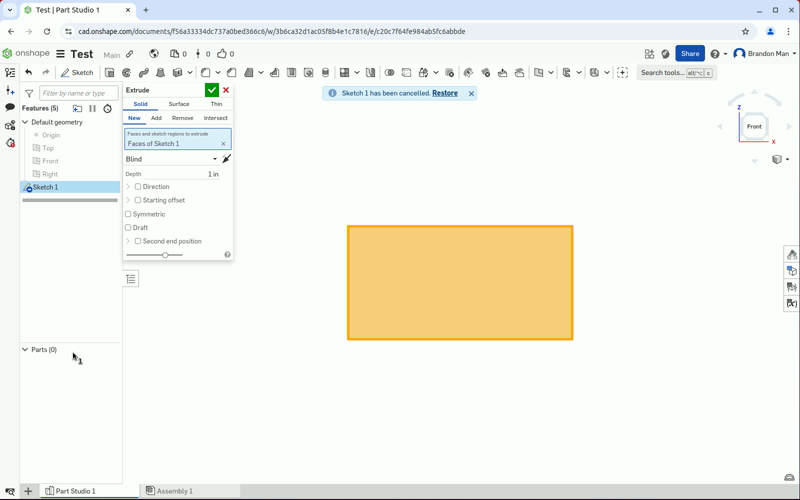
mouse_move(143, 106)
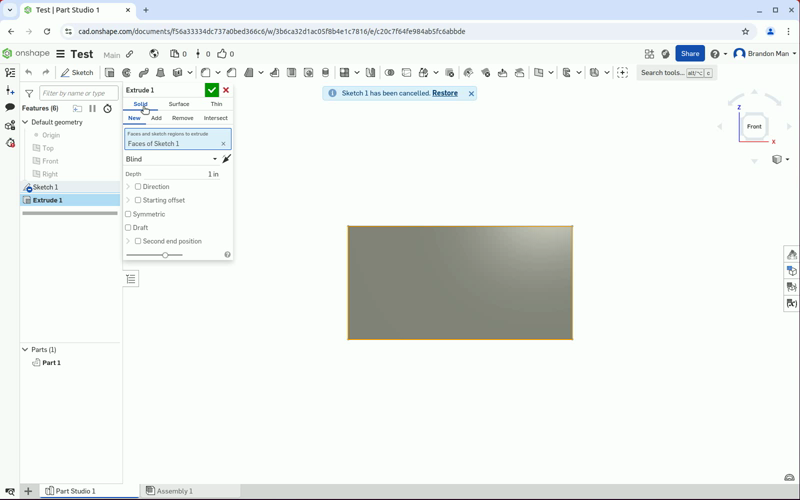
click(143, 106)
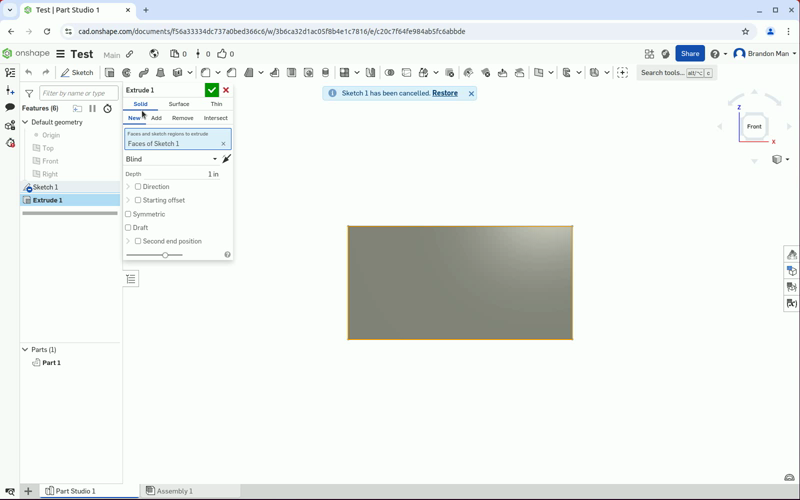
mouse_move(137, 120)
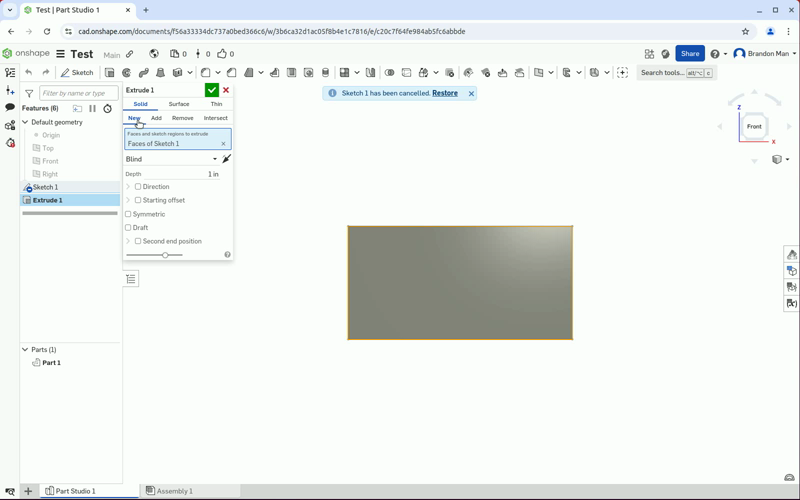
click(137, 120)
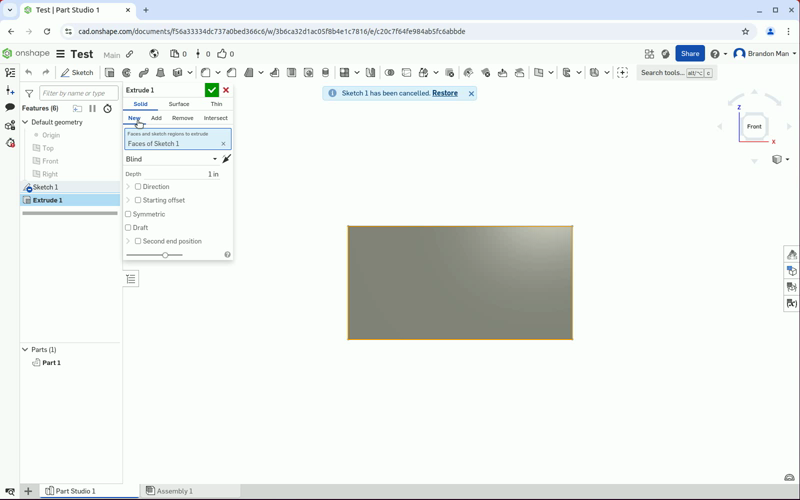
key(tab, 4)
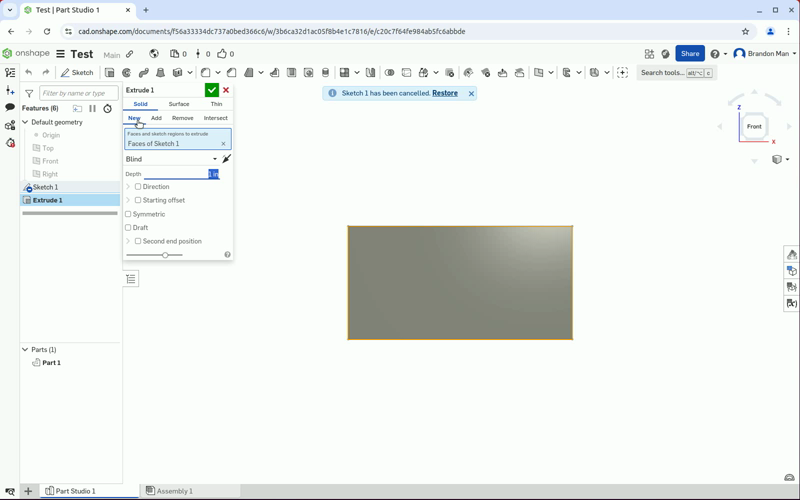
text(11.554)
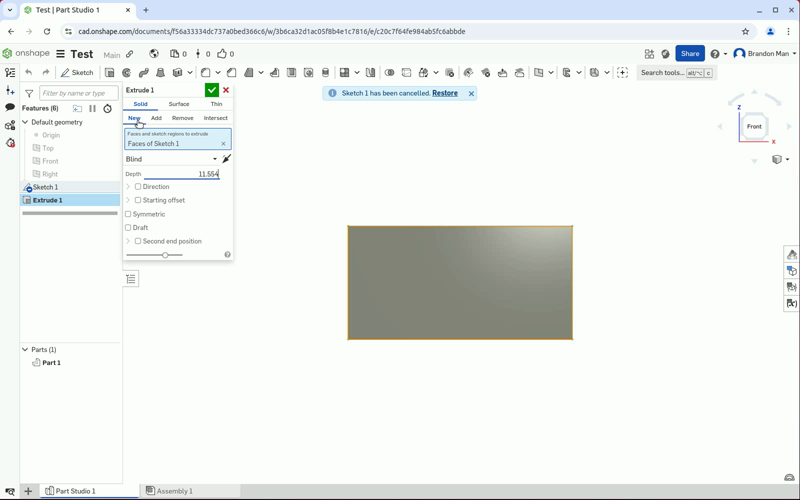
key(enter)
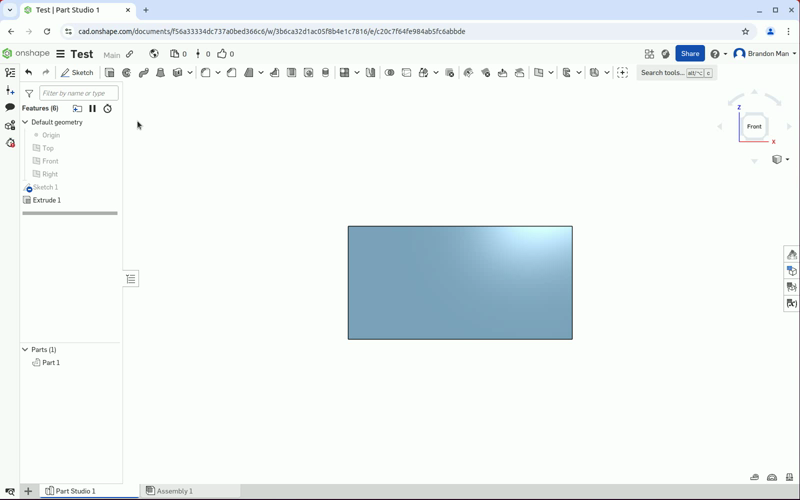
key(shift+h)
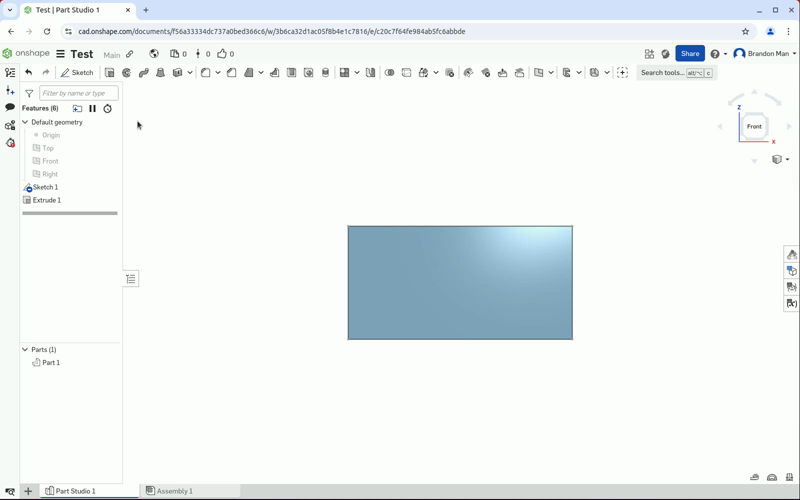
key(shift+h)
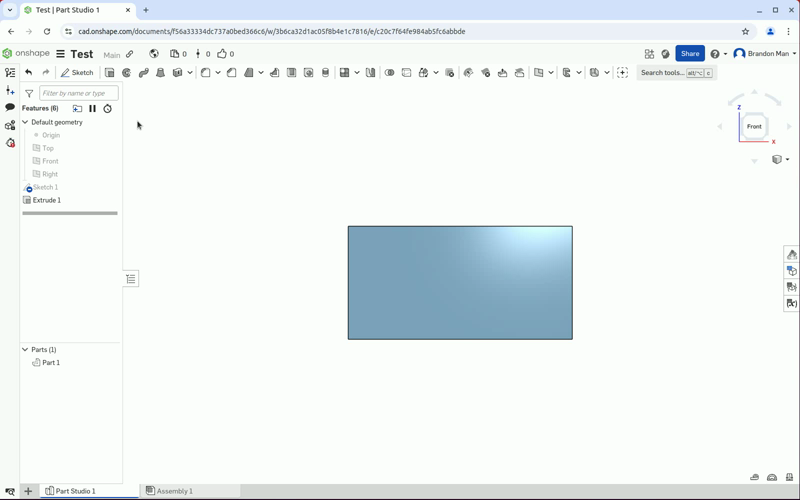
mouse_move(73, 189)
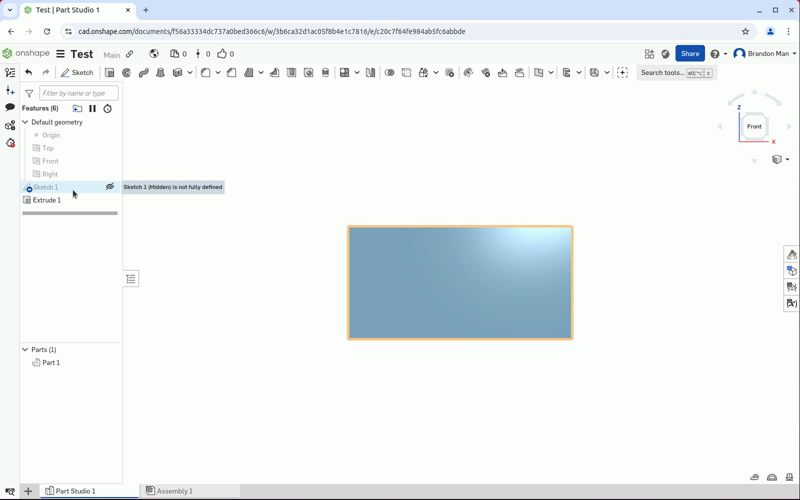
click(73, 189)
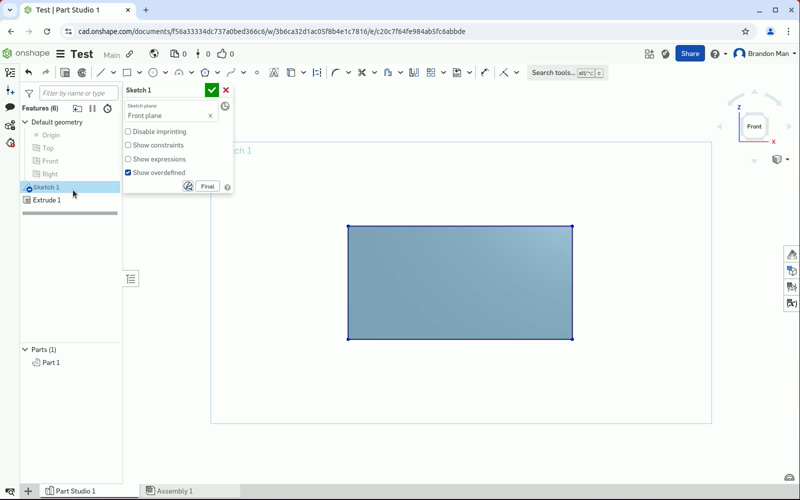
mouse_move(229, 92)
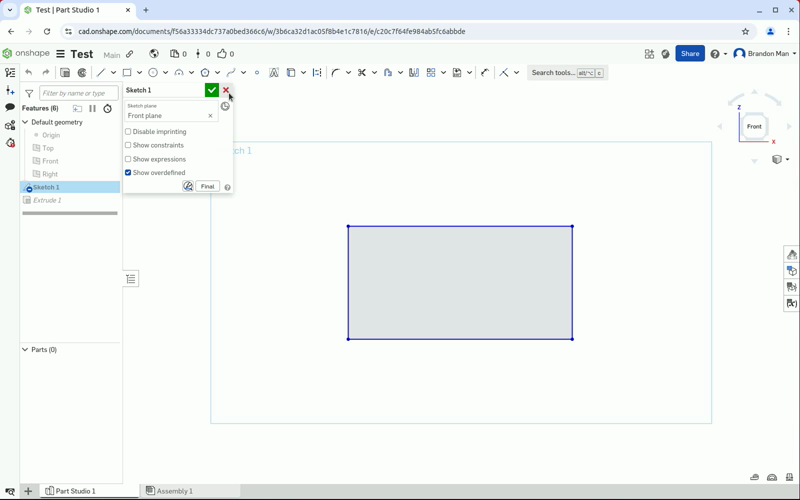
click(229, 92)
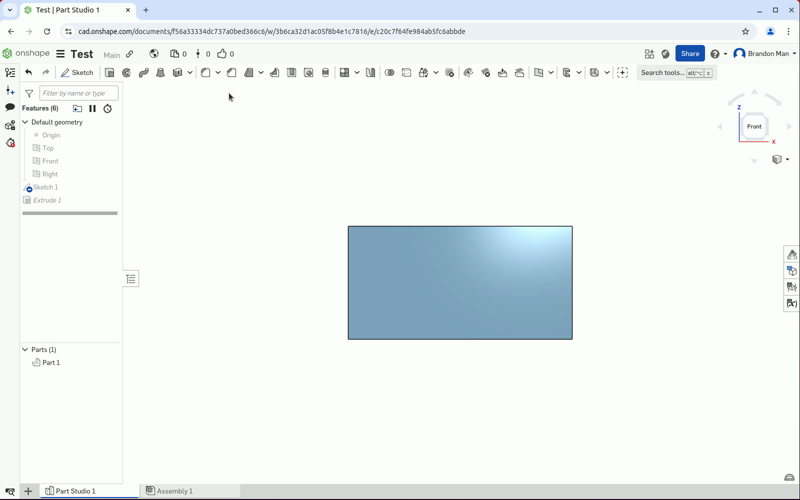
mouse_move(541, 75)
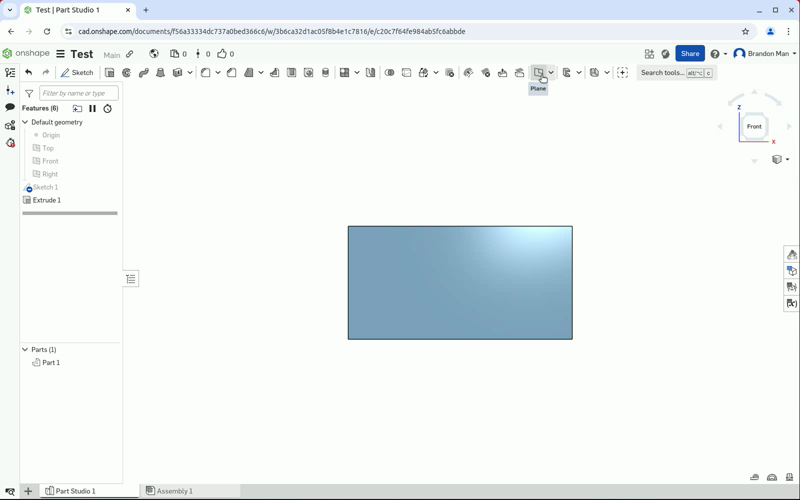
click(541, 75)
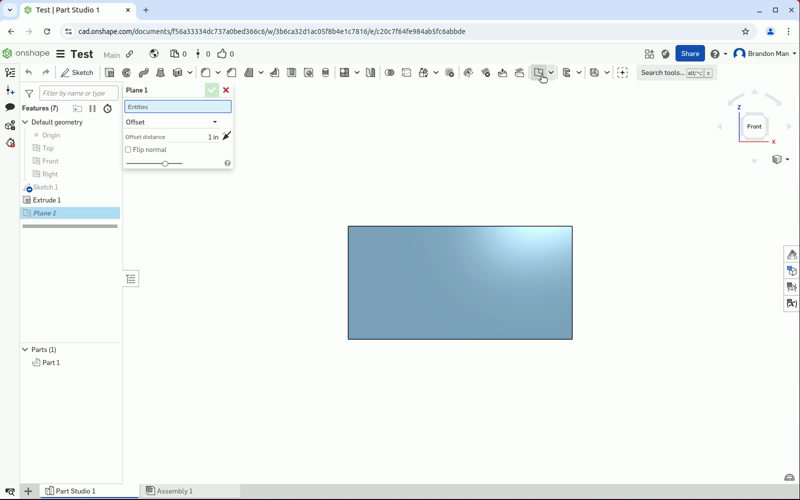
mouse_move(73, 163)
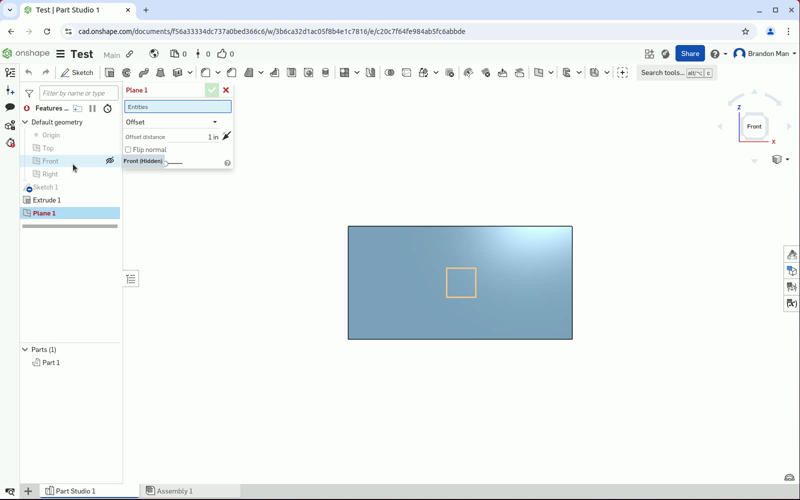
click(73, 163)
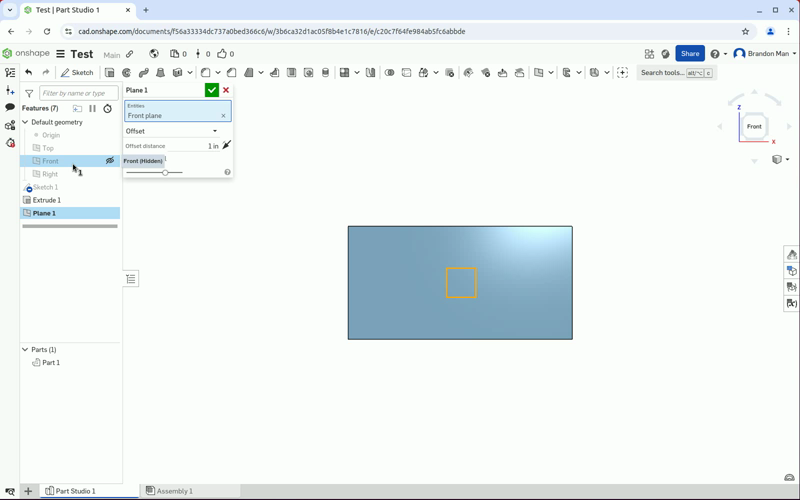
key(tab, 2)
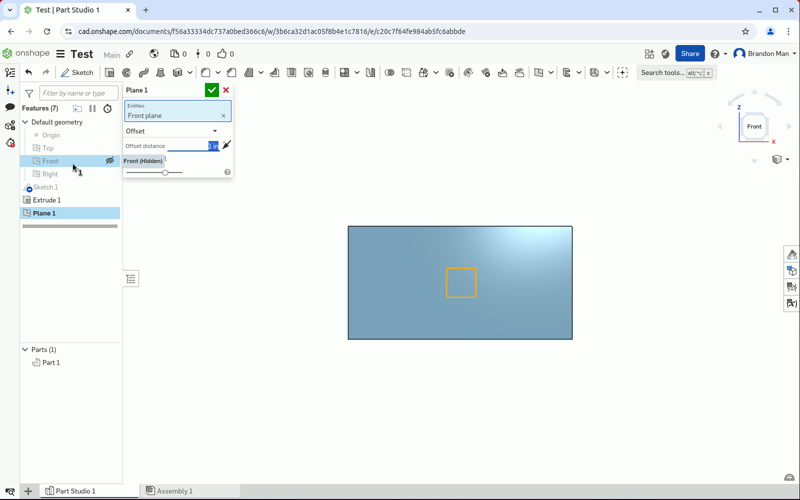
text(11.554)
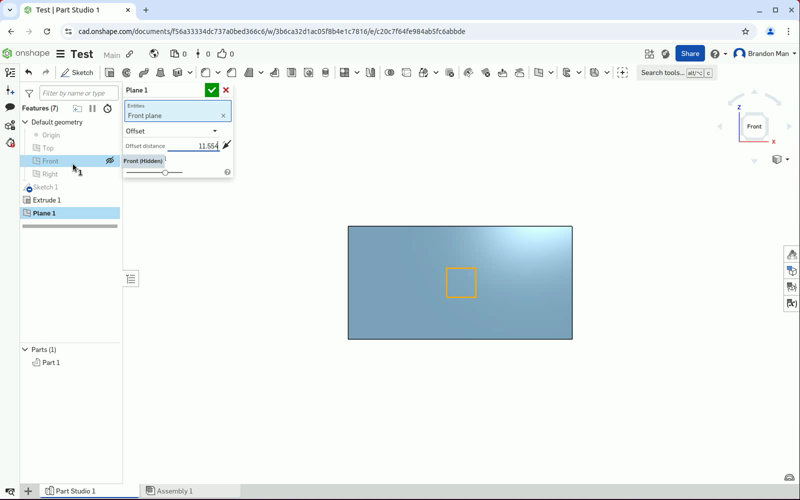
key(enter, 2)
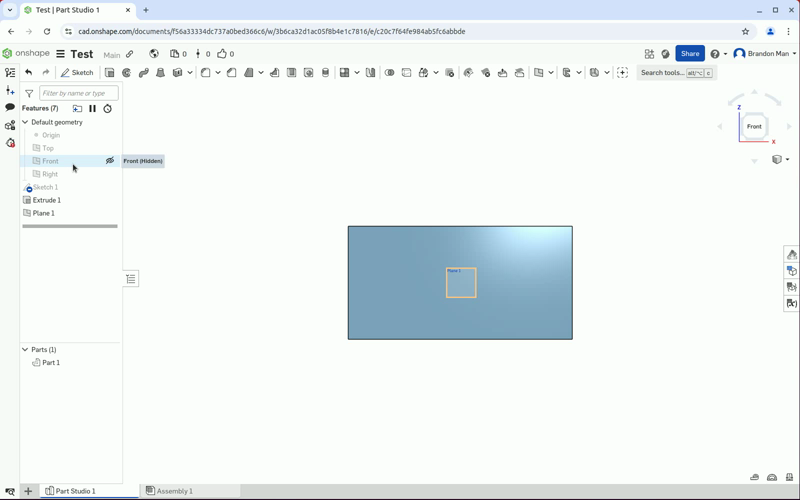
key(shift+s)
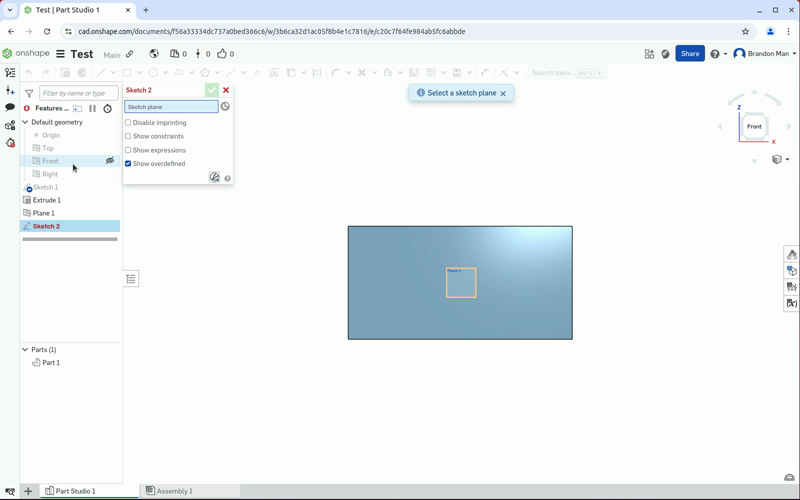
mouse_move(73, 215)
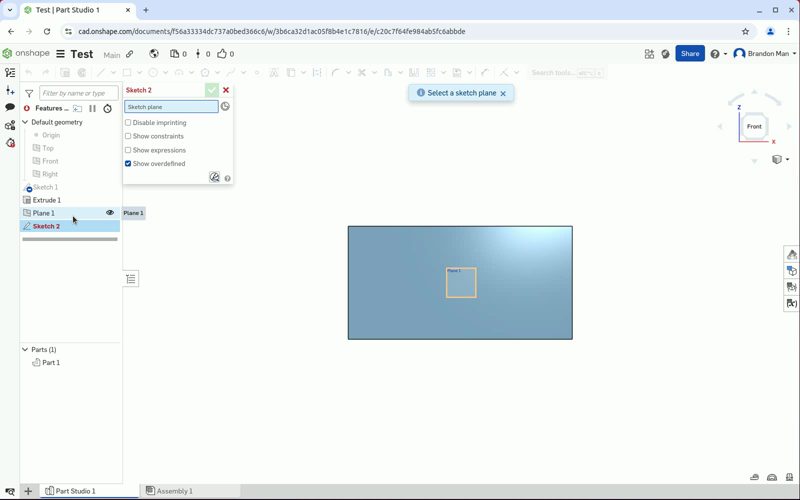
click(73, 215)
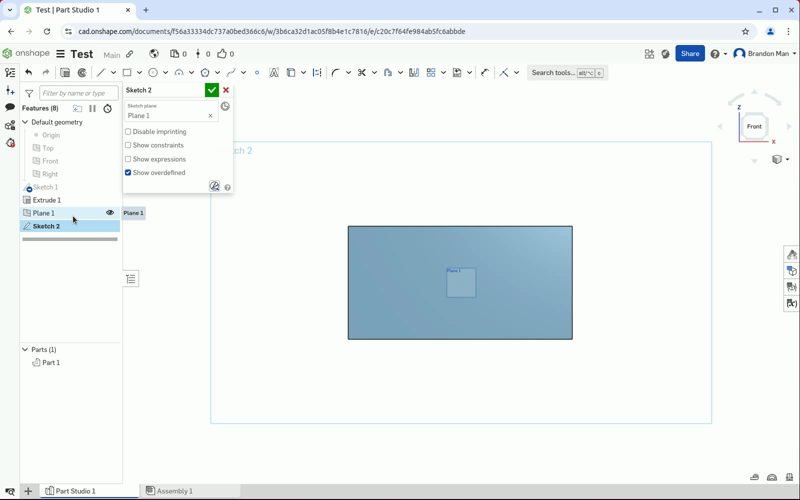
mouse_move(73, 352)
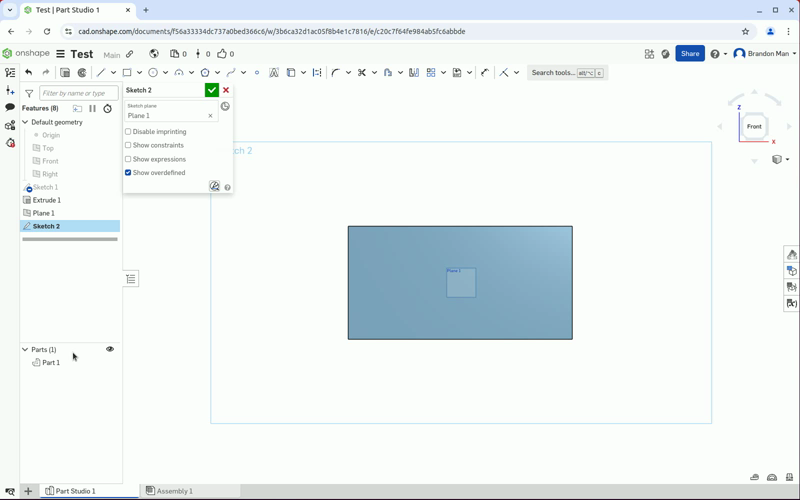
key(y)
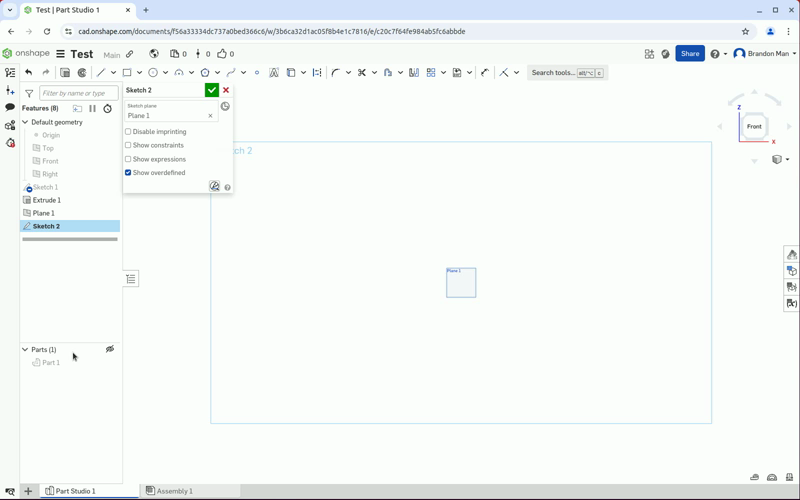
key(l)
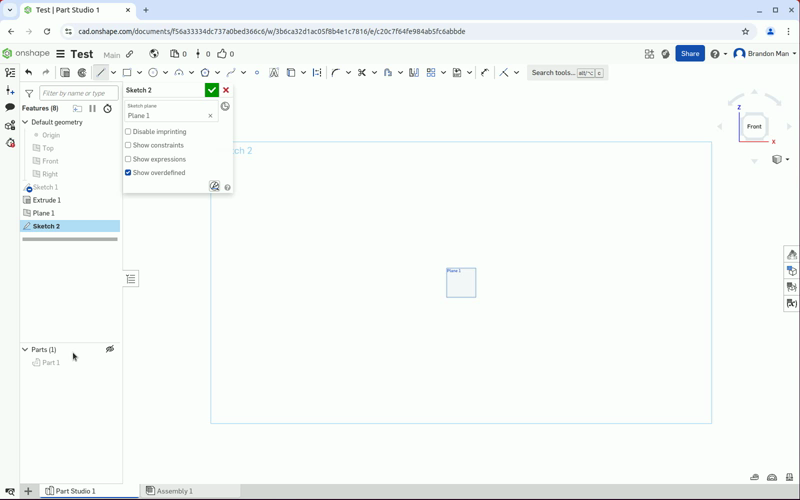
key_down(shift)
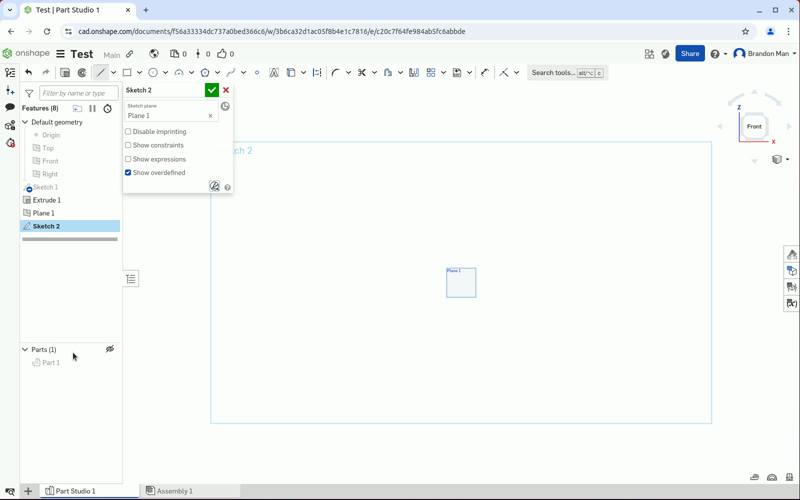
mouse_move(460, 311)
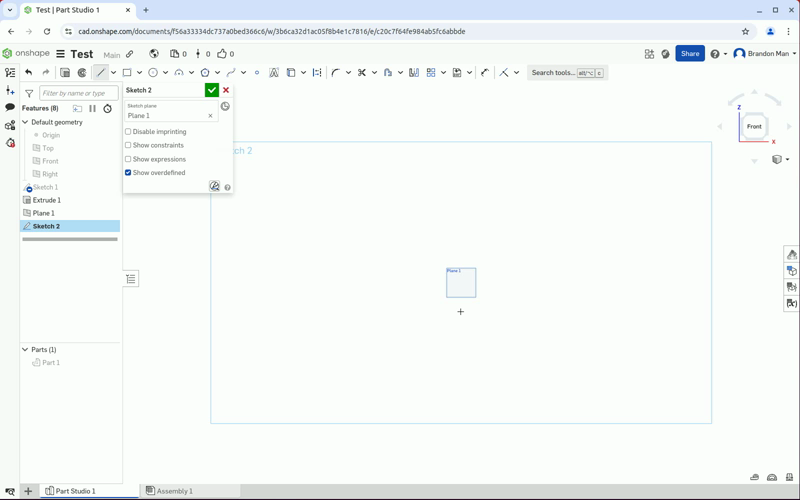
click(460, 311)
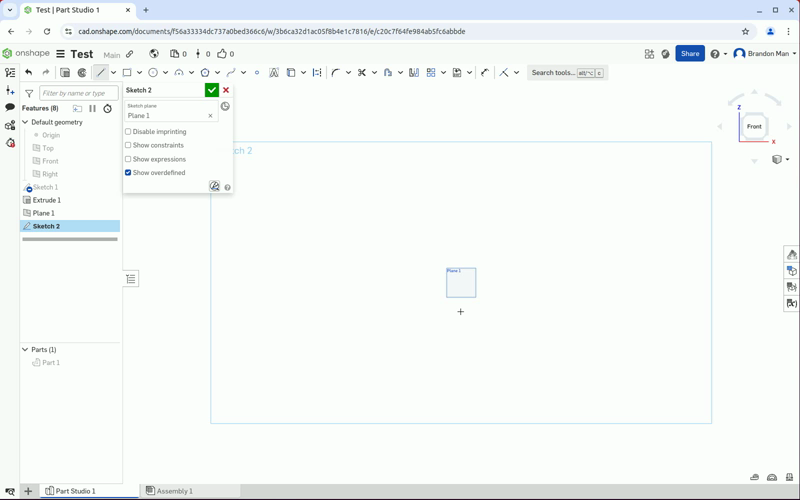
key_up(shift)
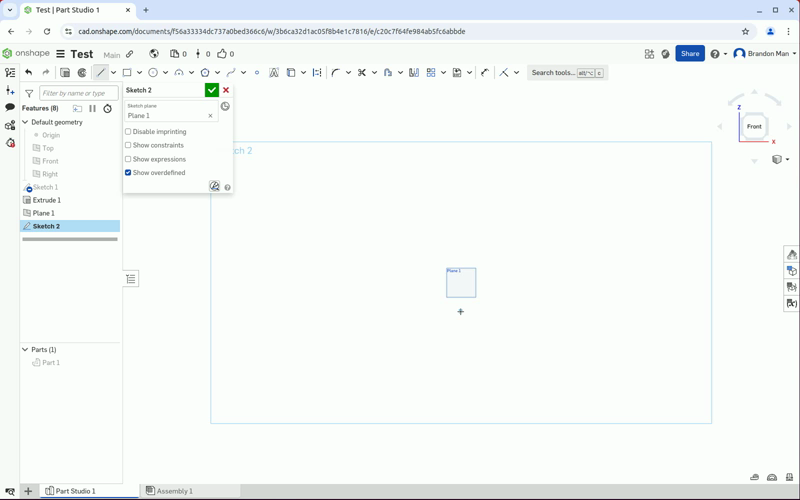
key_down(shift)
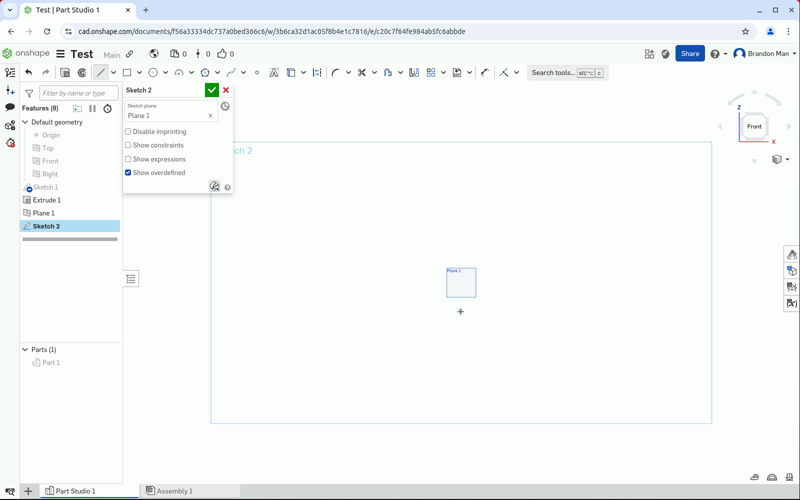
mouse_move(573, 311)
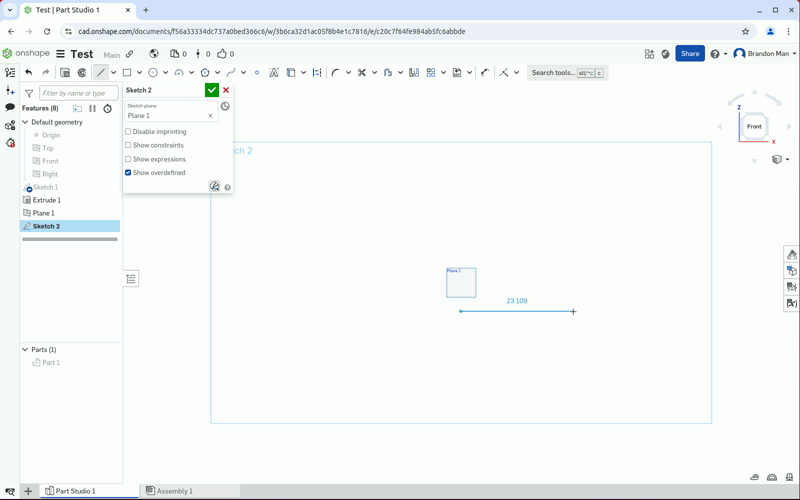
click(573, 311)
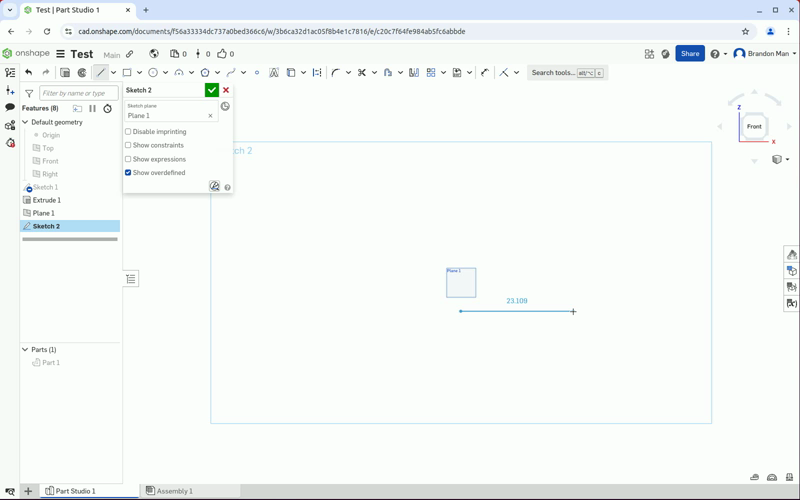
key_up(shift)
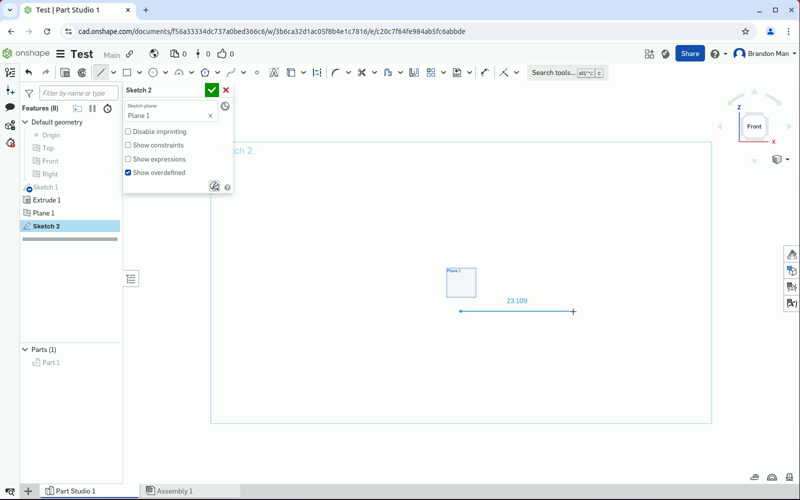
key_down(shift)
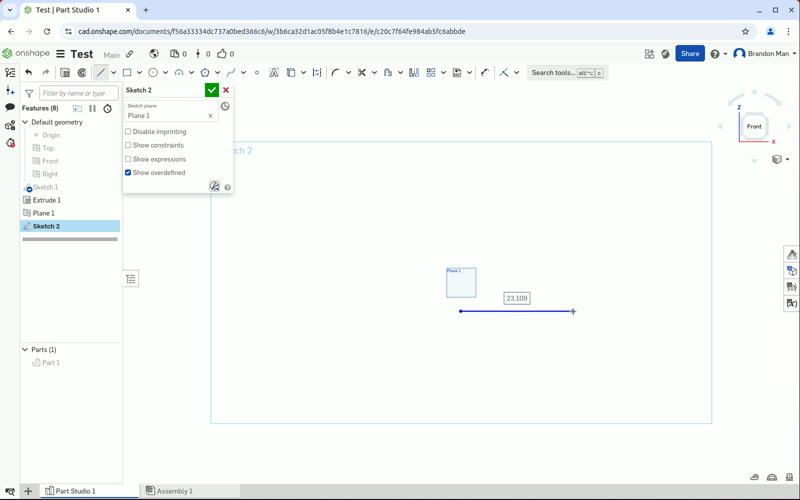
mouse_move(589, 311)
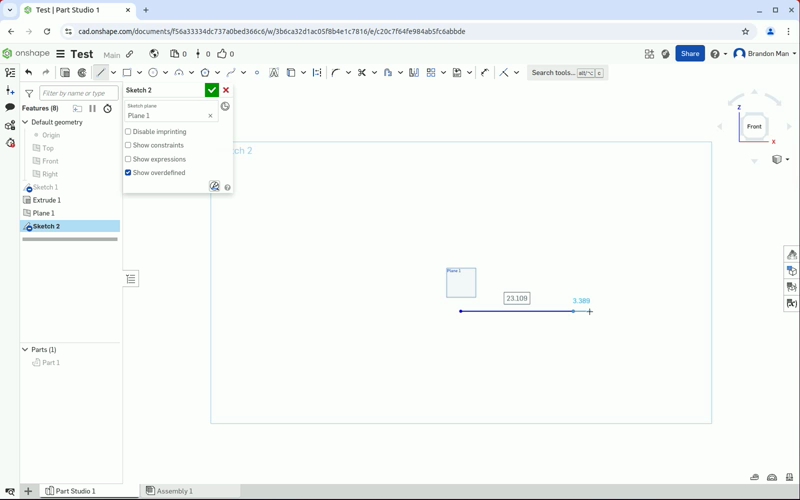
mouse_move(573, 254)
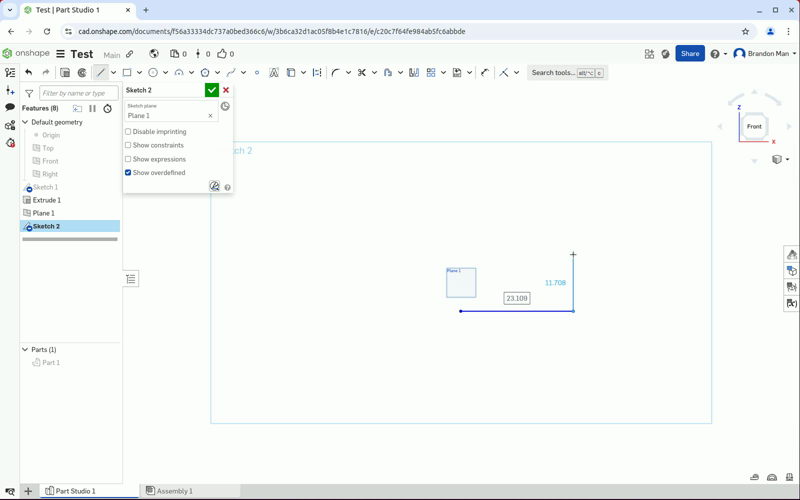
click(573, 254)
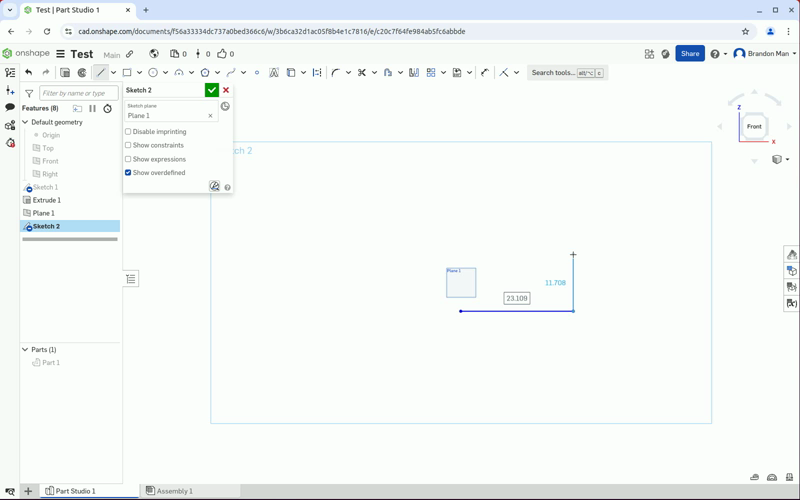
key_up(shift)
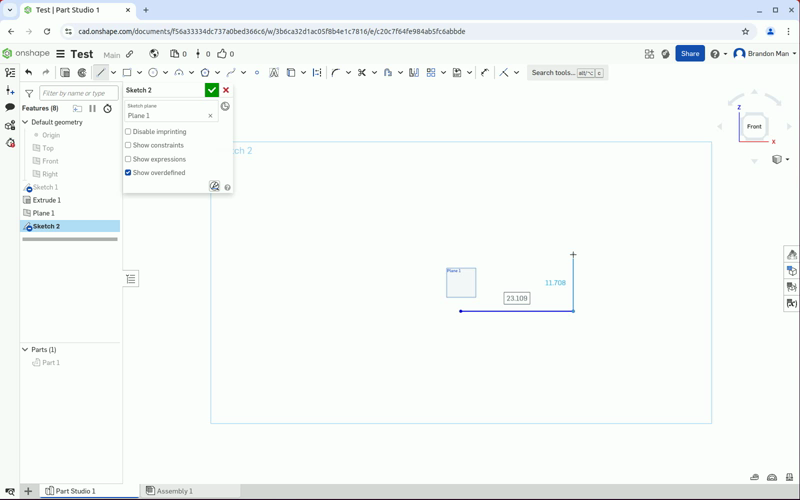
key_down(shift)
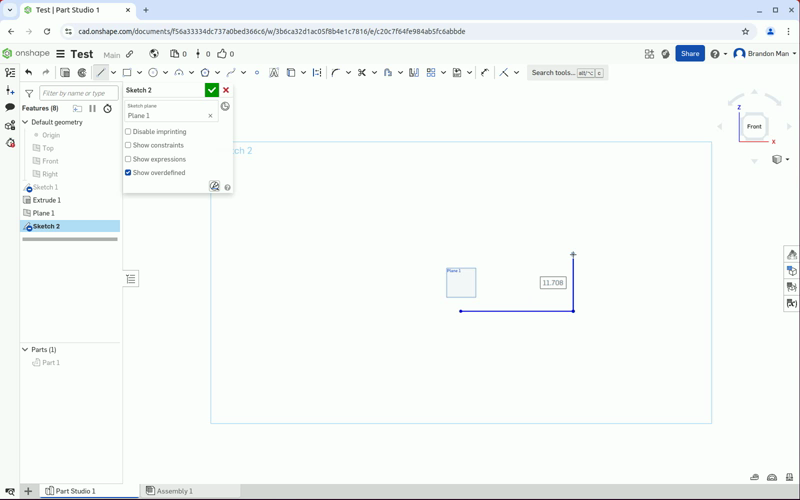
mouse_move(460, 254)
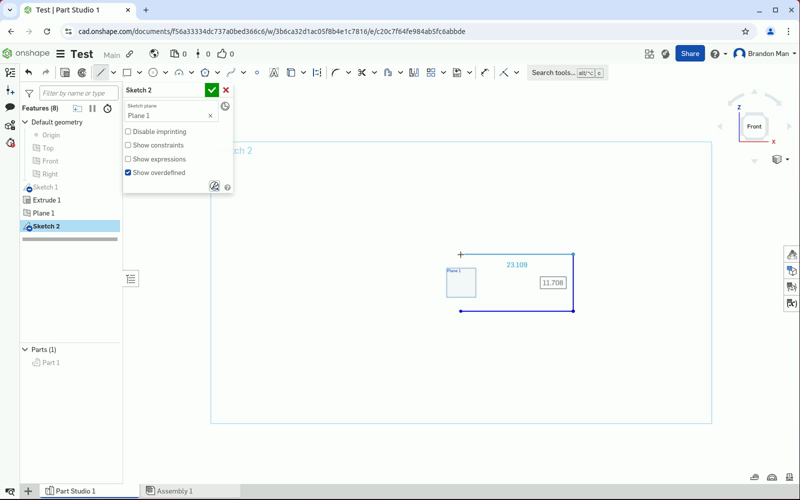
click(460, 254)
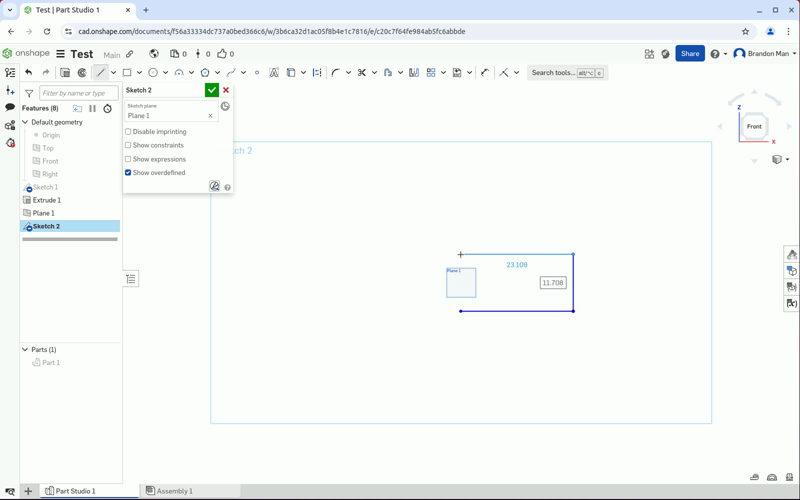
key_up(shift)
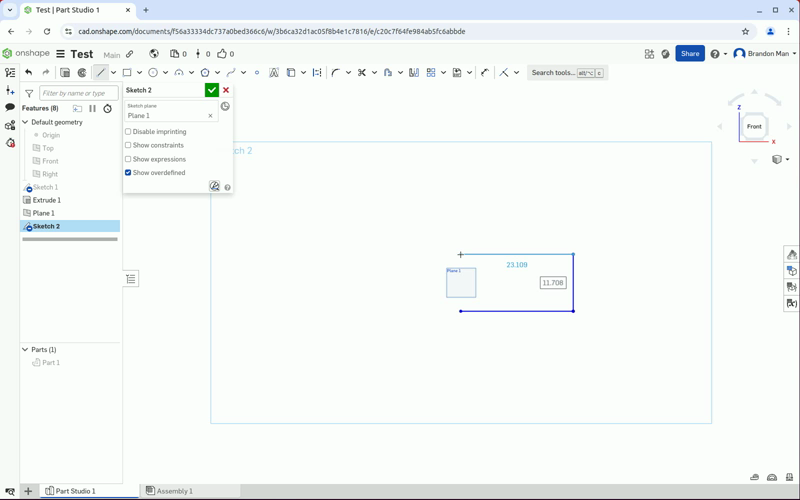
mouse_move(490, 254)
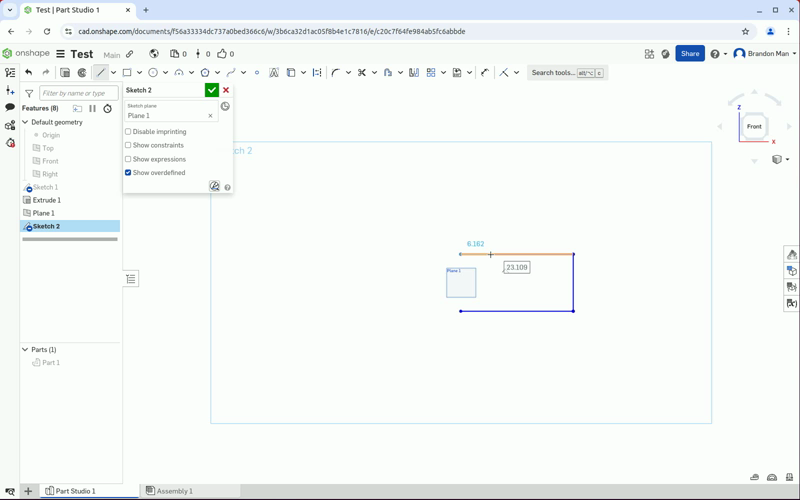
key_down(shift)
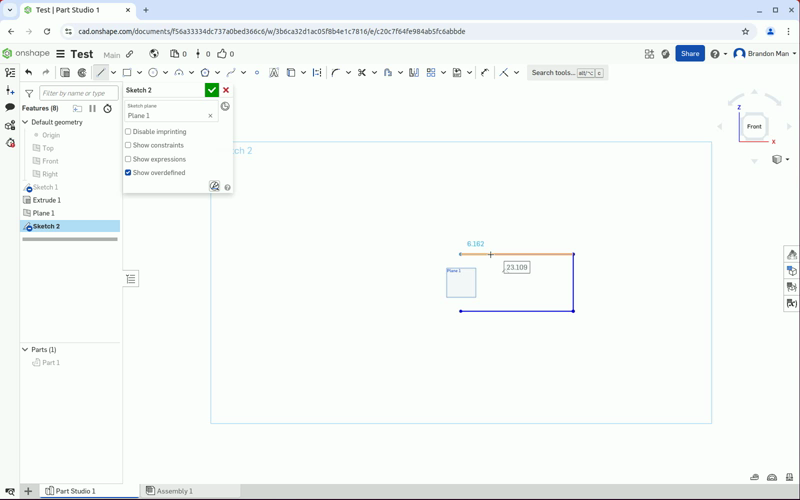
mouse_move(460, 311)
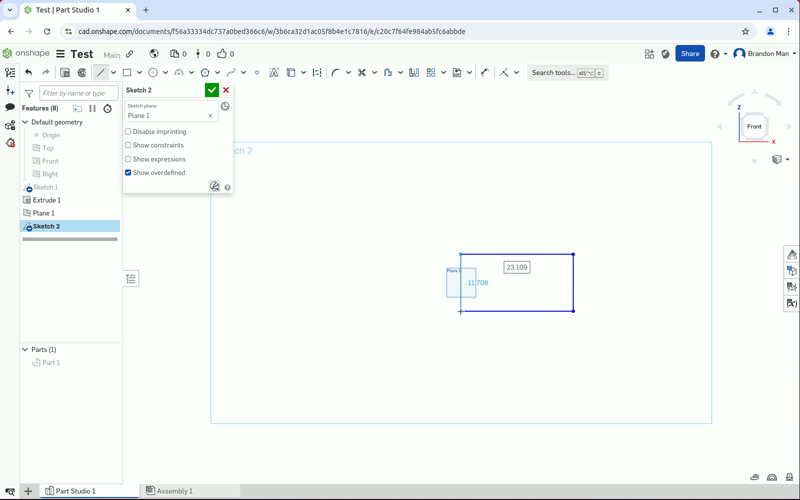
key_up(shift)
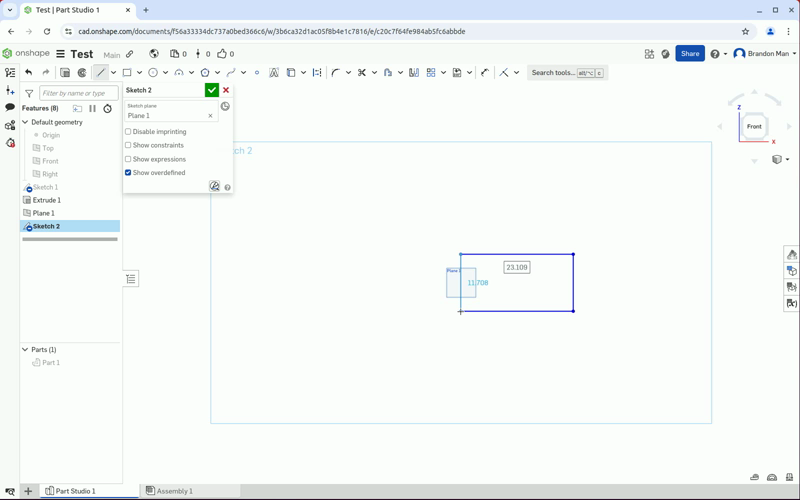
click(460, 311)
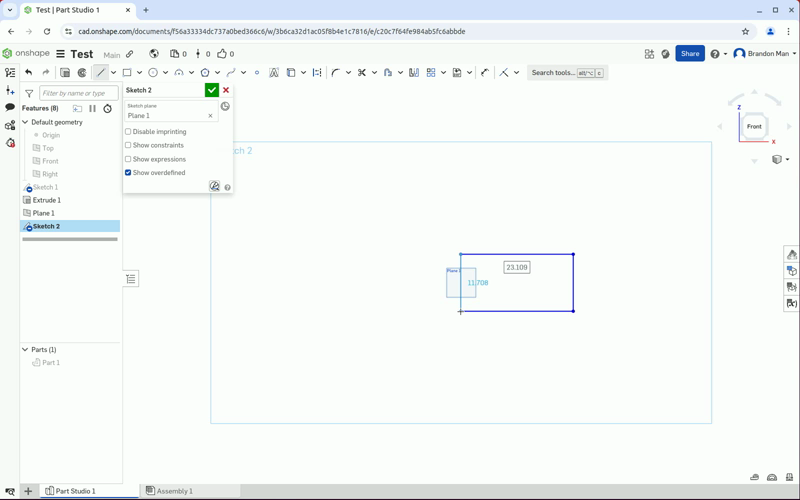
key(esc)
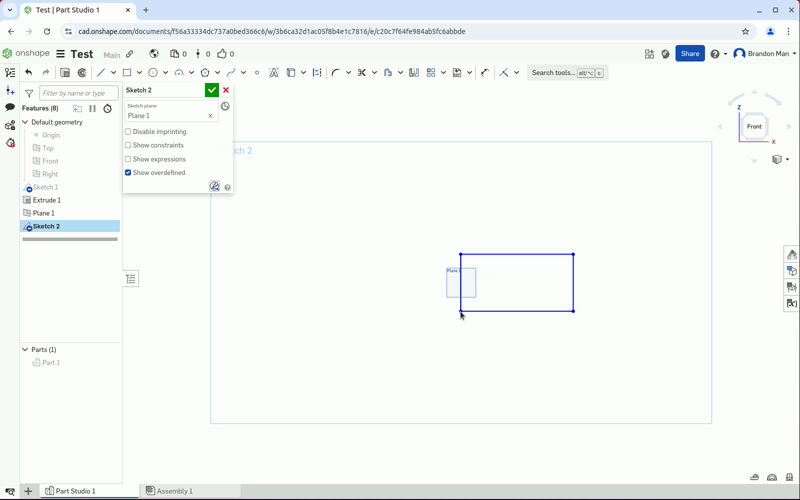
mouse_move(521, 261)
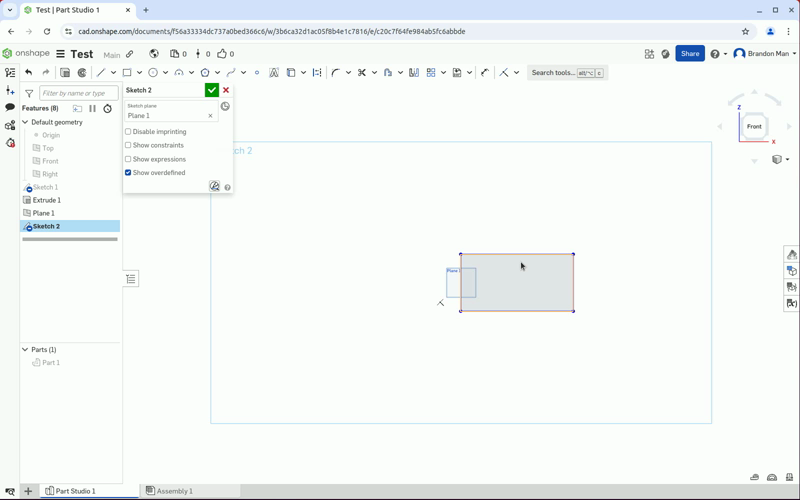
click(521, 261)
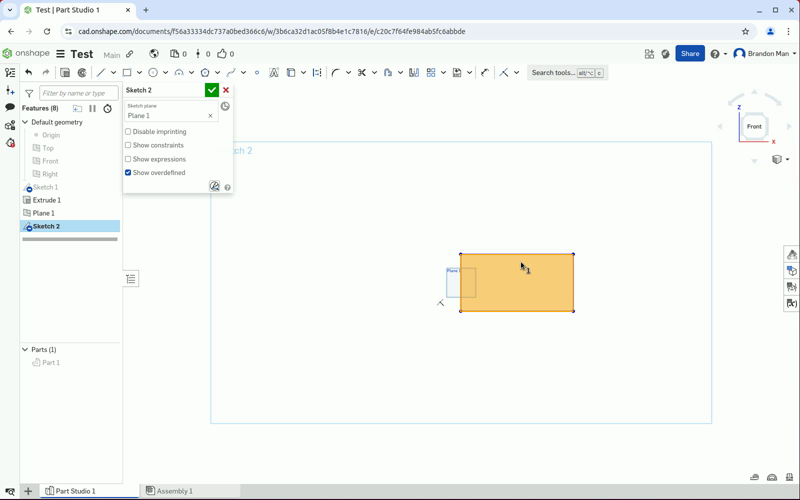
mouse_move(73, 352)
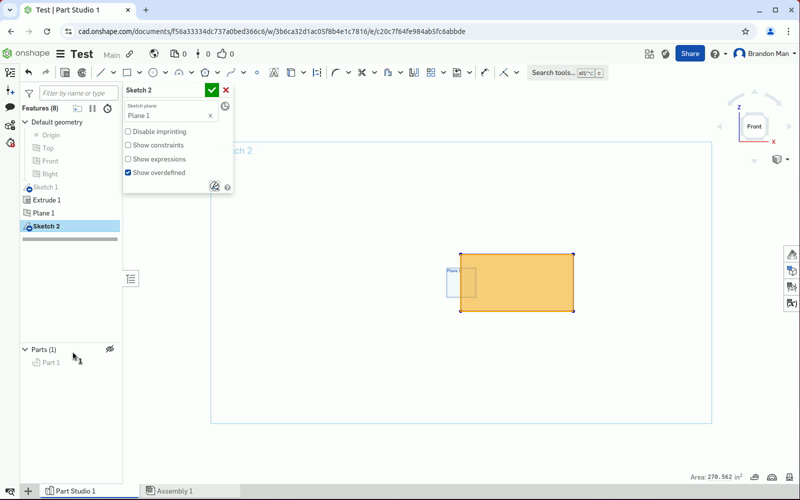
key(shift+y)
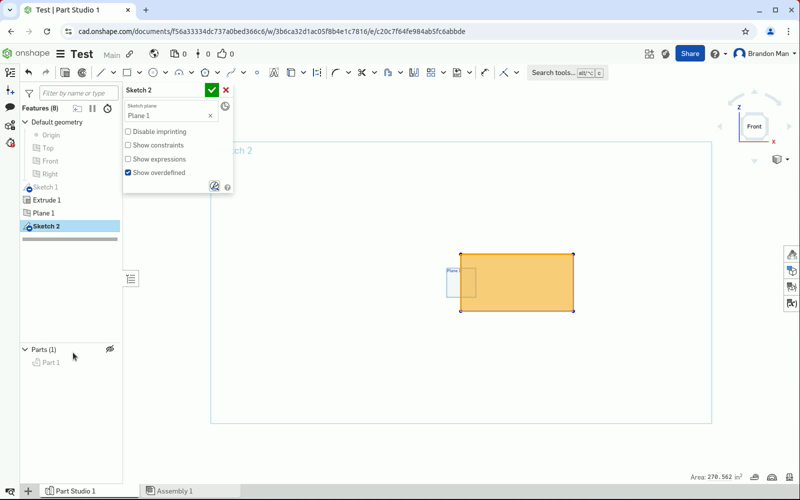
key(shift+e)
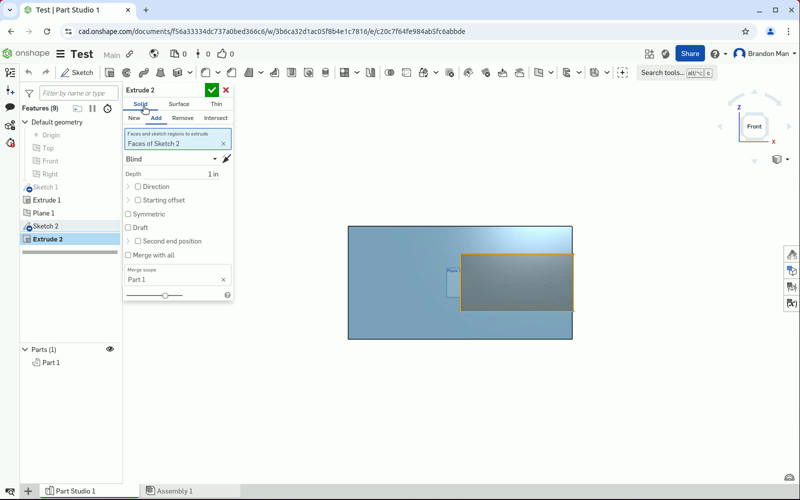
mouse_move(143, 106)
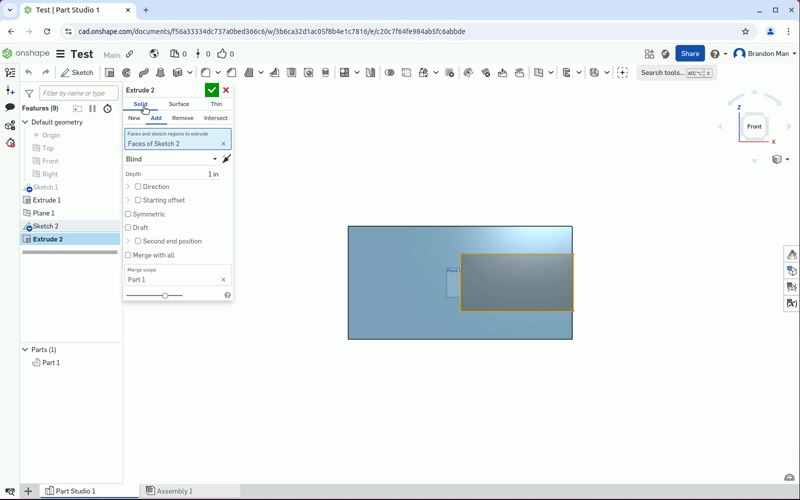
click(143, 106)
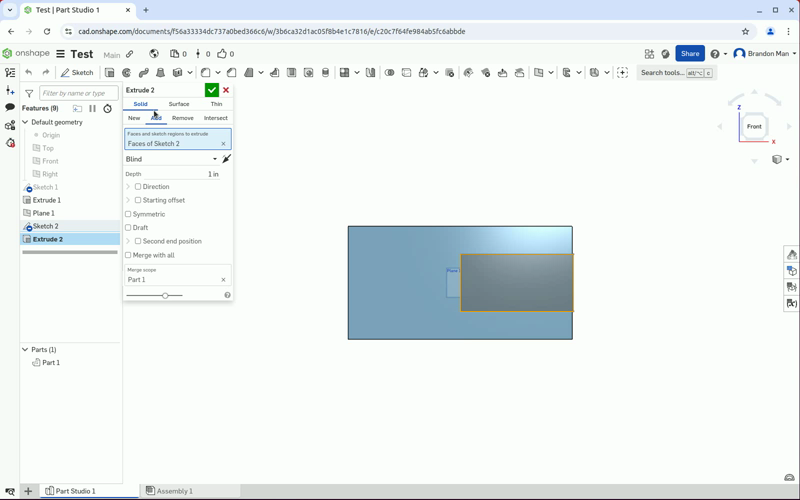
mouse_move(186, 120)
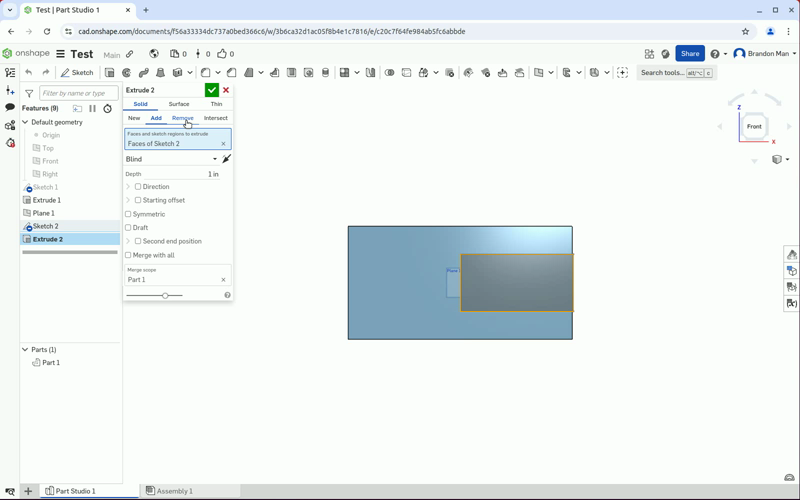
click(186, 120)
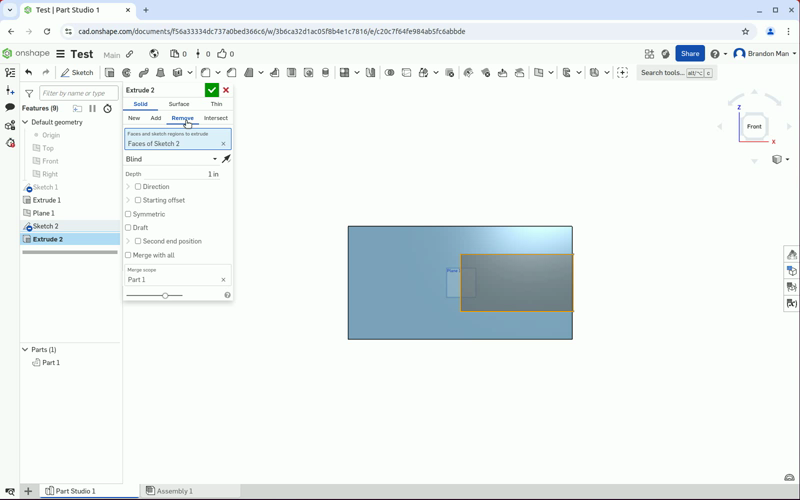
key(tab, 4)
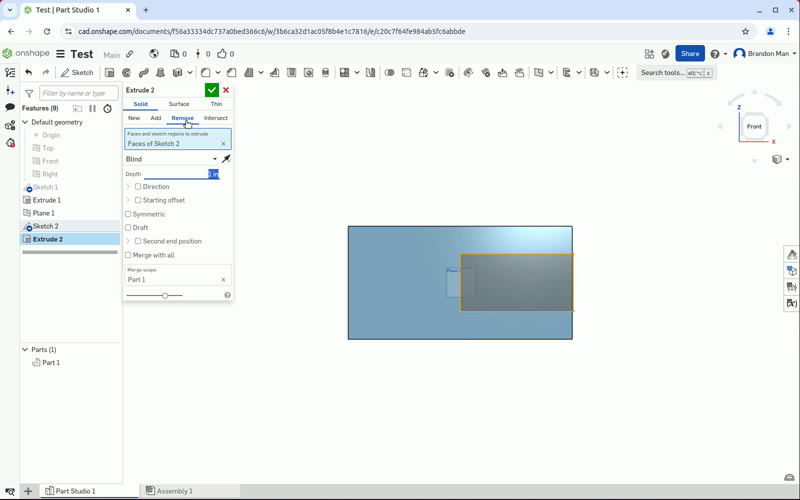
text(13.48)
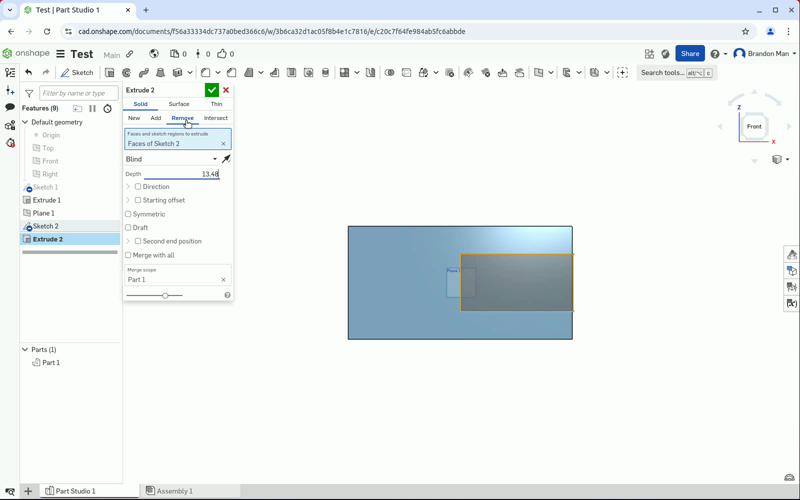
key(tab, 6)
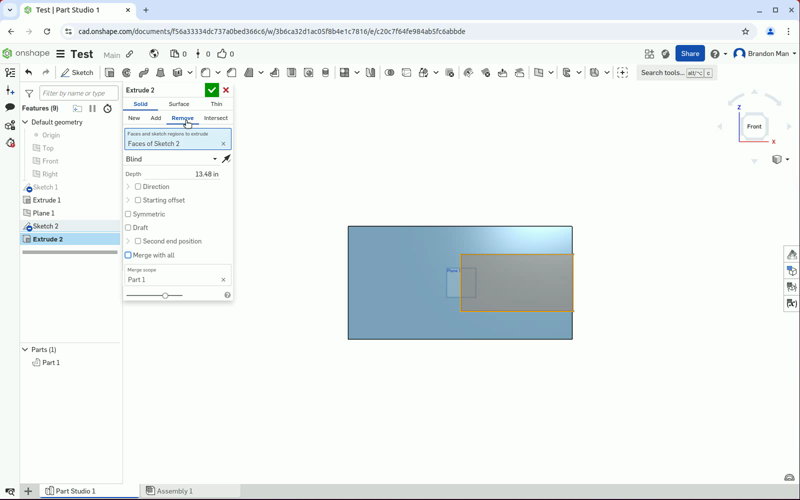
key(space)
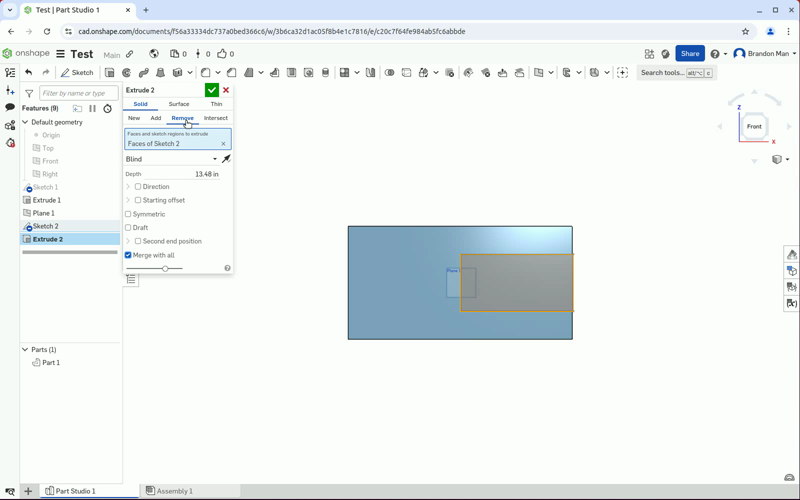
key(enter)
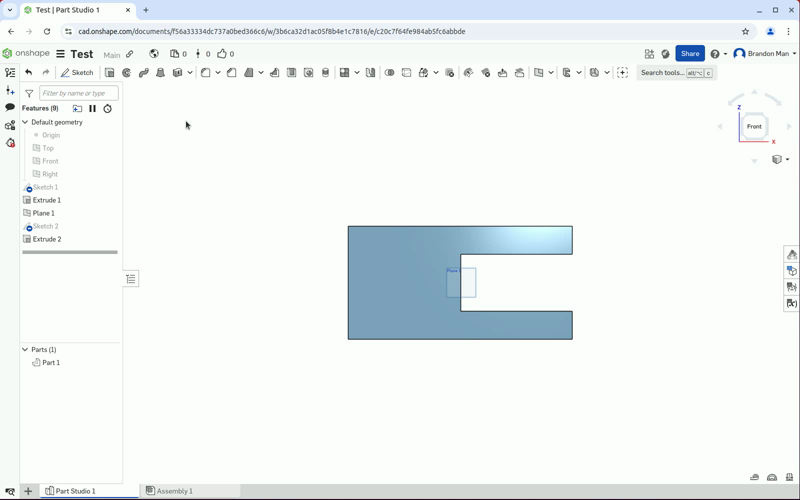
key(shift+h)
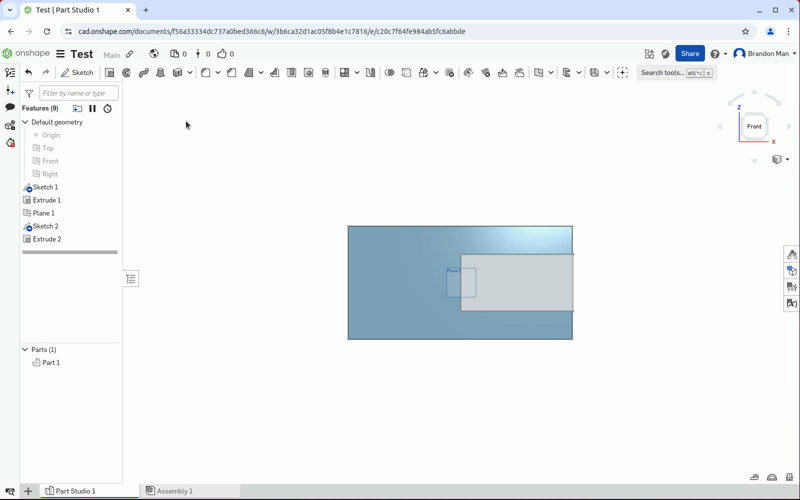
key(shift+h)
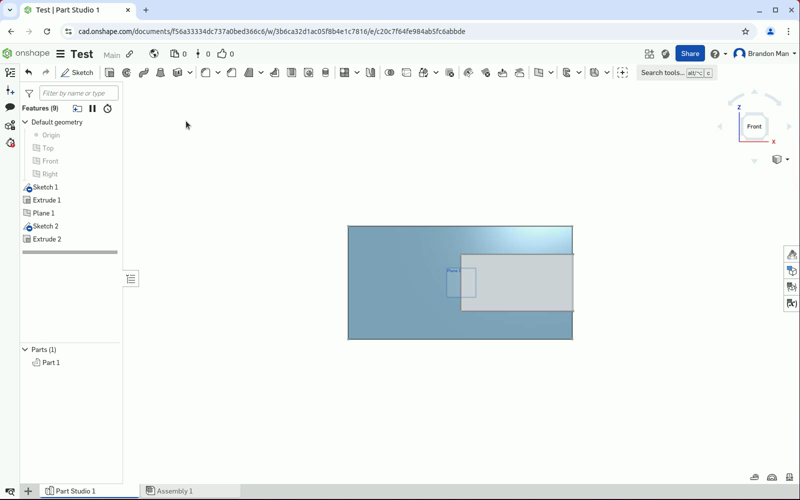
key(shift+7)
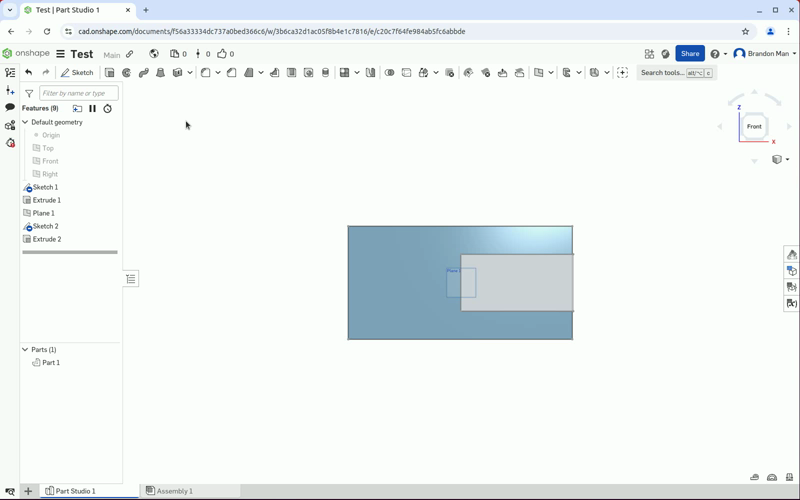
key(left, 2)
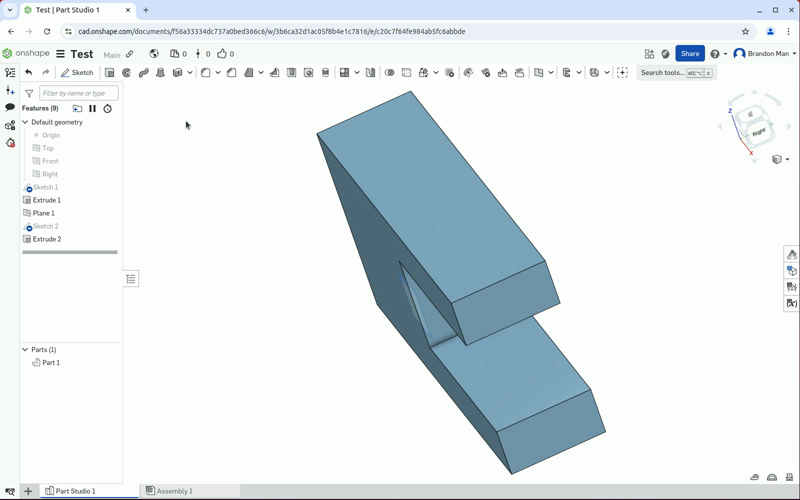
key(down, 2)
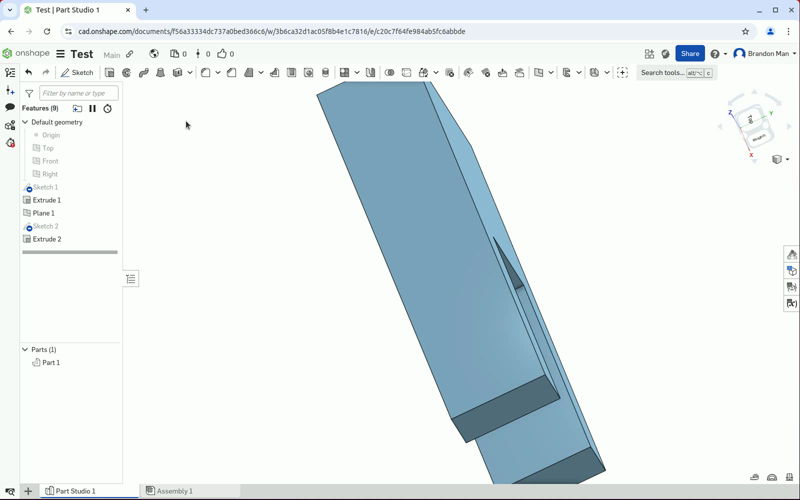
key(up, 2)
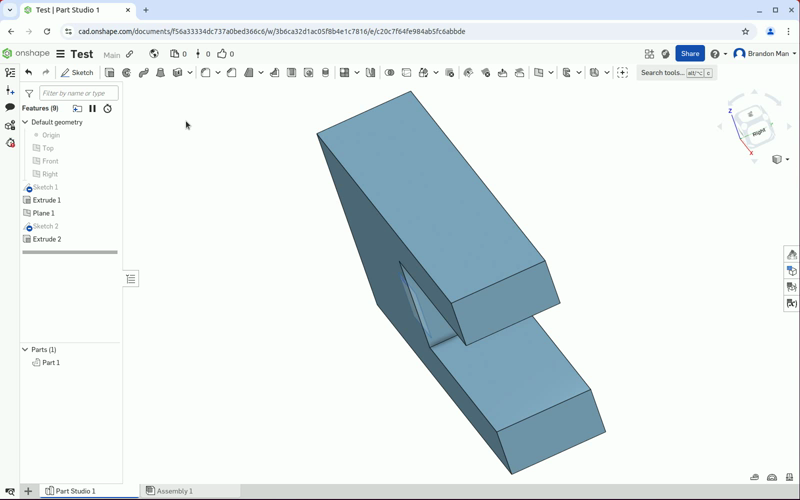
key(right, 2)
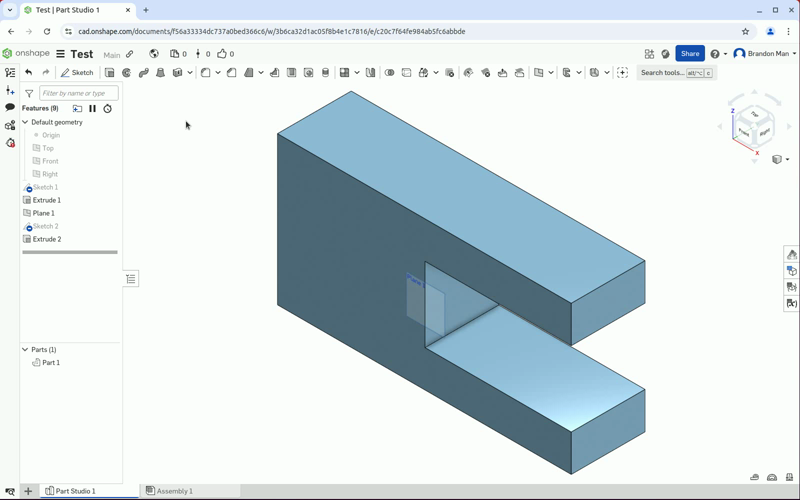
mouse_move(73, 189)
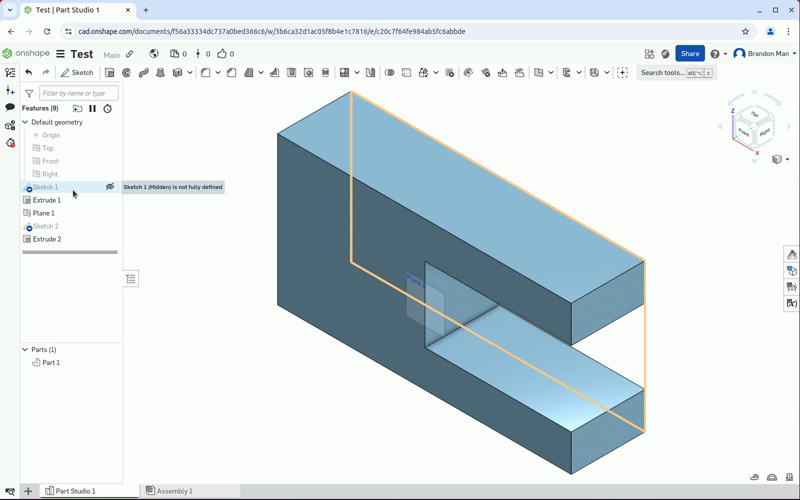
click(73, 189)